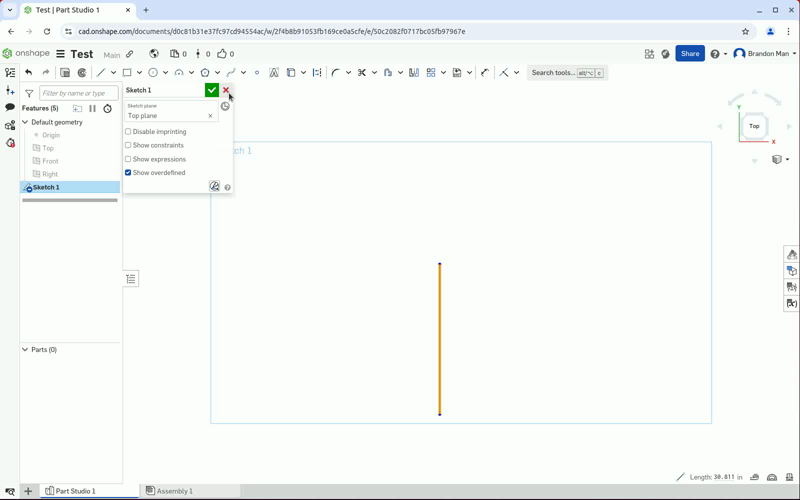
key(shift+h)
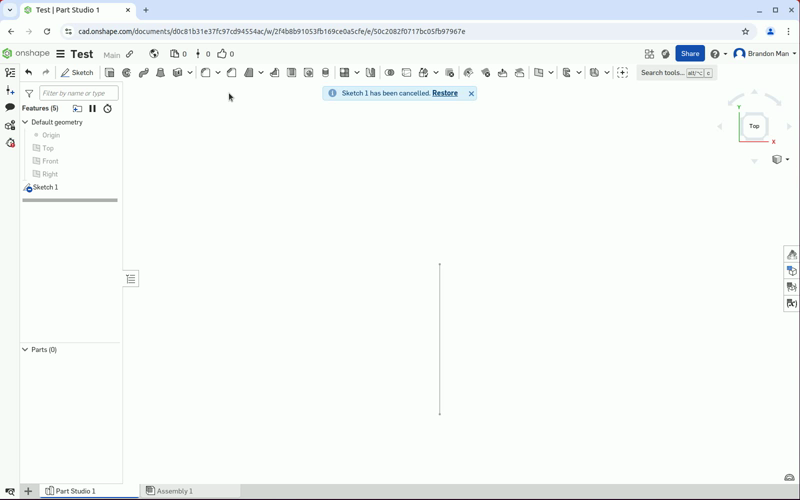
mouse_move(73, 352)
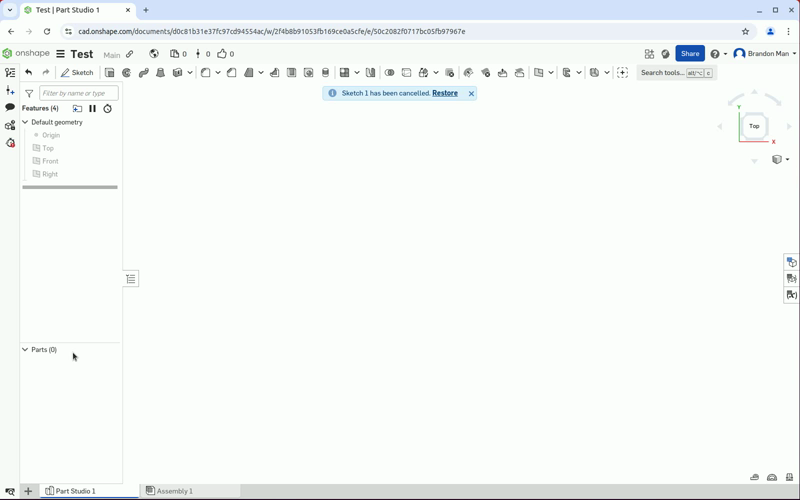
key(y)
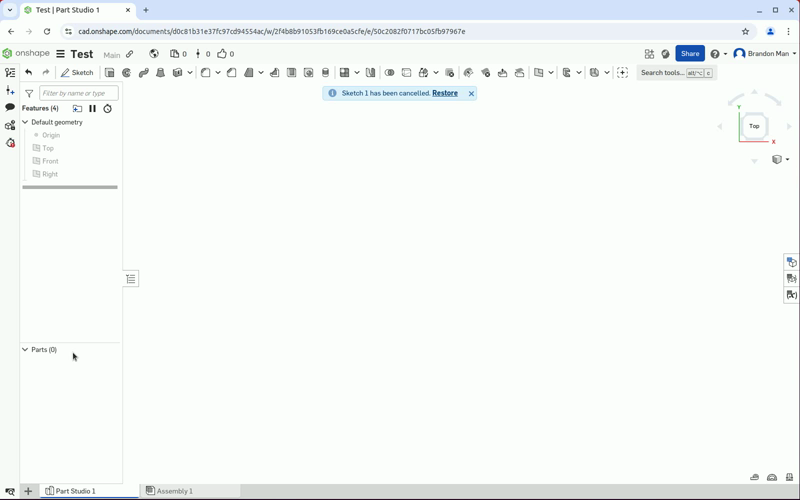
key(shift+p)
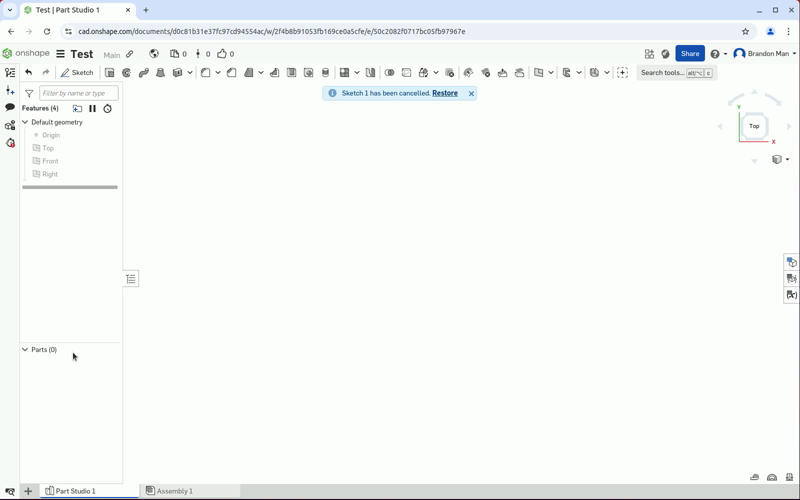
key(space)
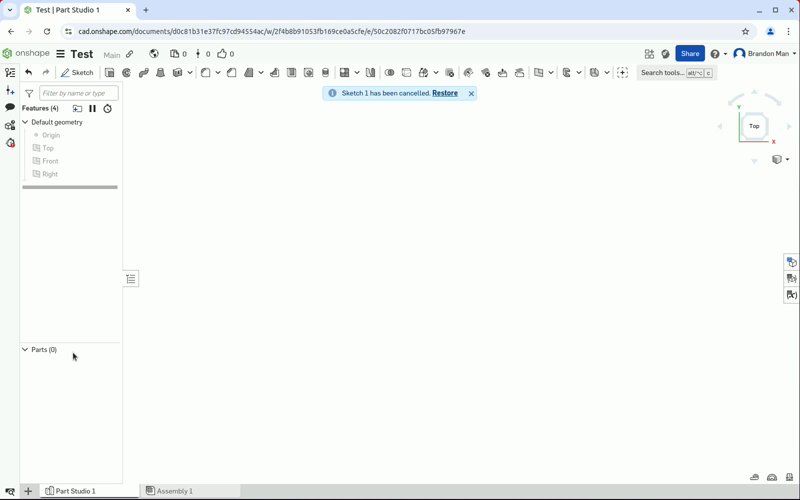
key_down(shift)
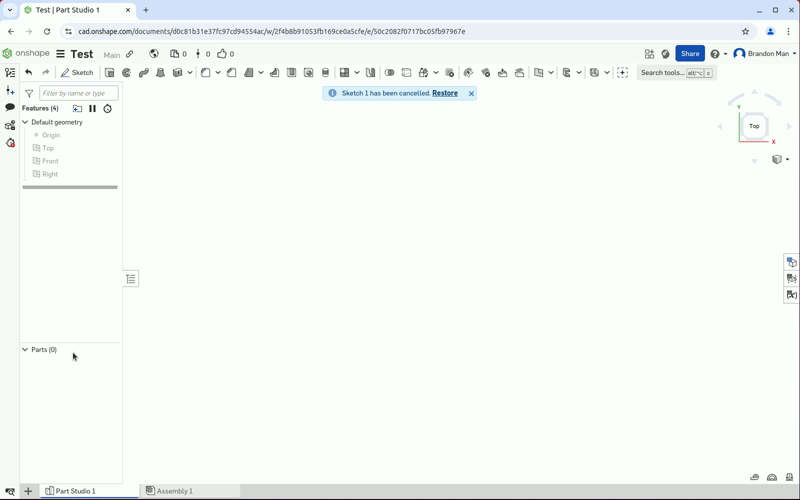
key(up)
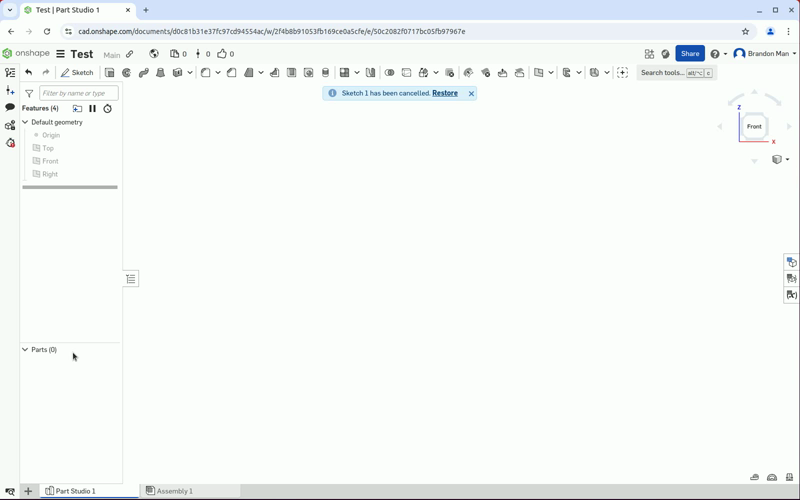
key_up(shift)
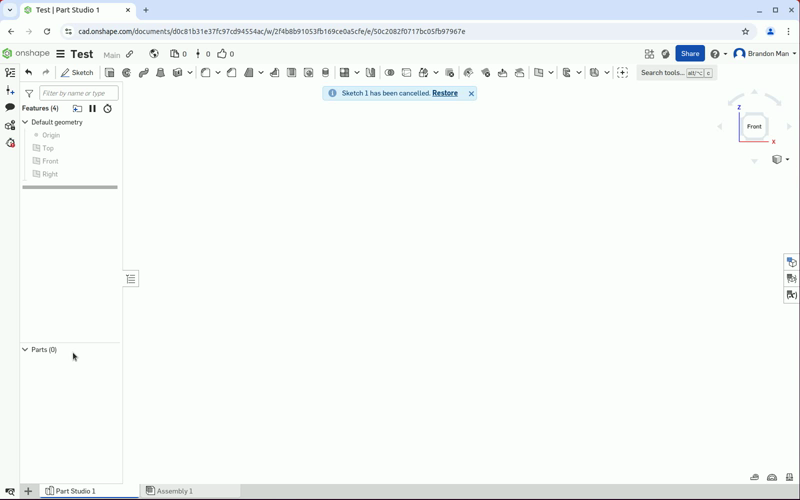
mouse_move(73, 352)
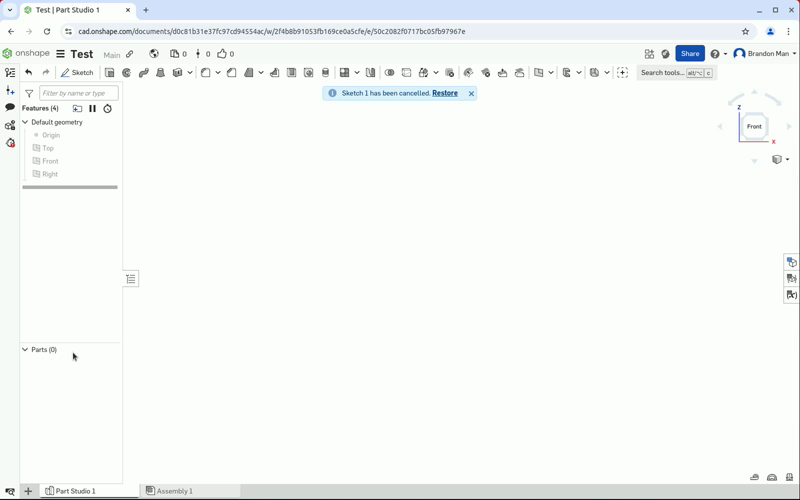
key(shift+y)
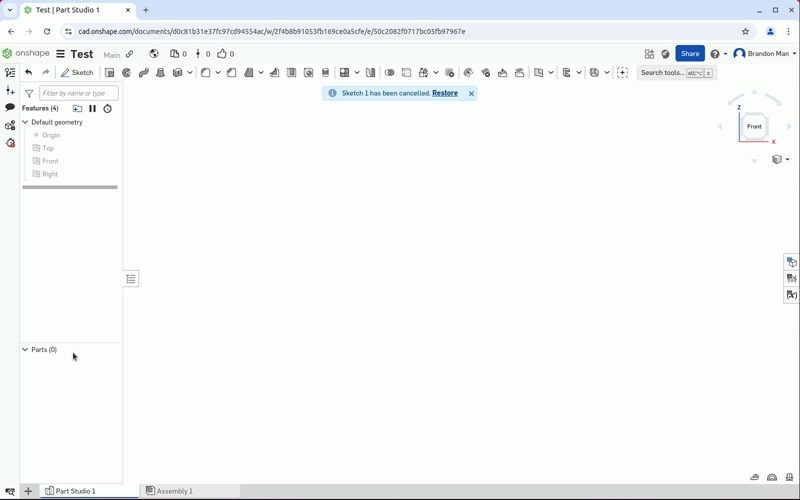
key(shift+s)
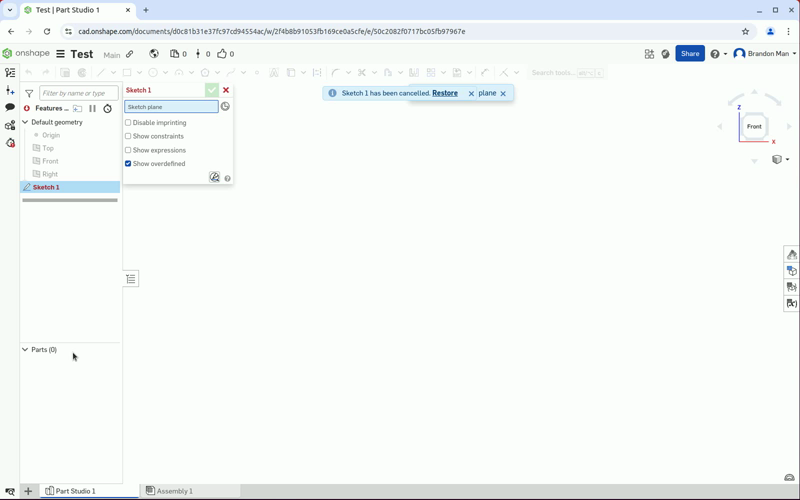
mouse_move(73, 163)
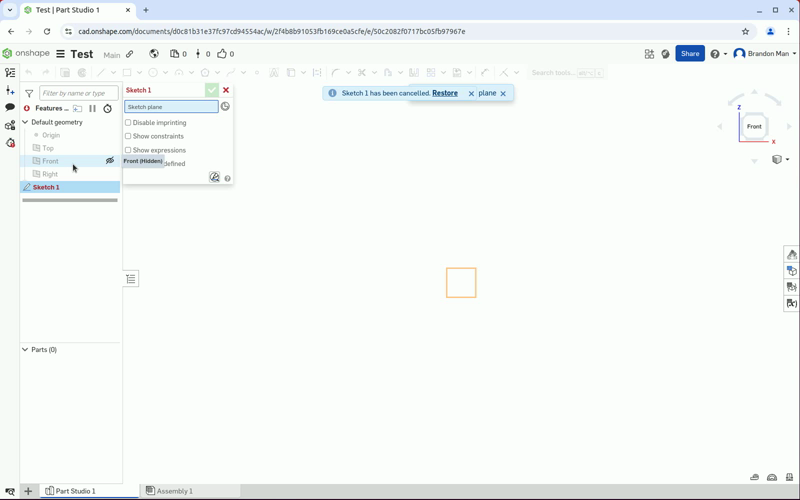
click(73, 163)
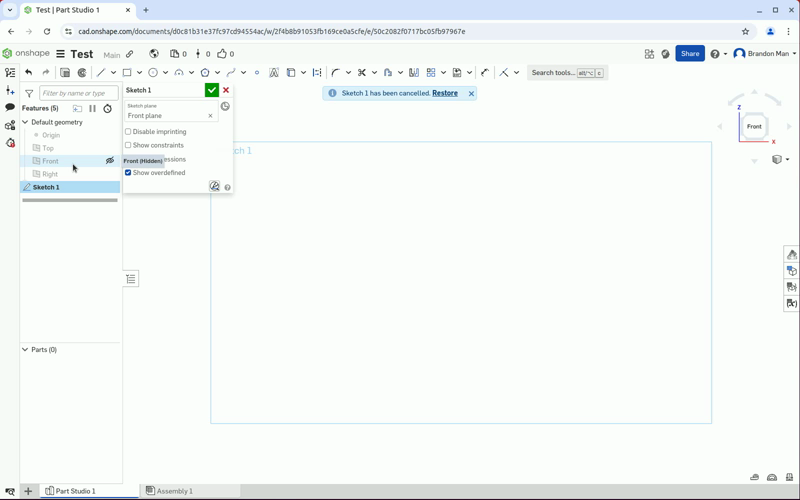
mouse_move(73, 352)
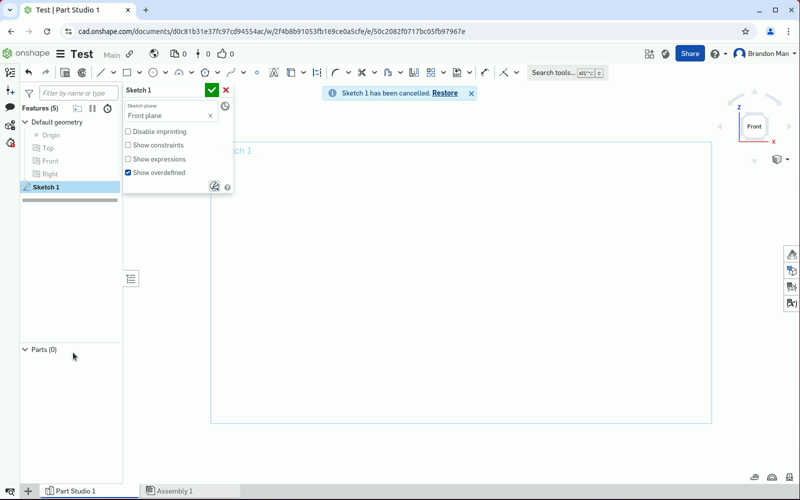
key(y)
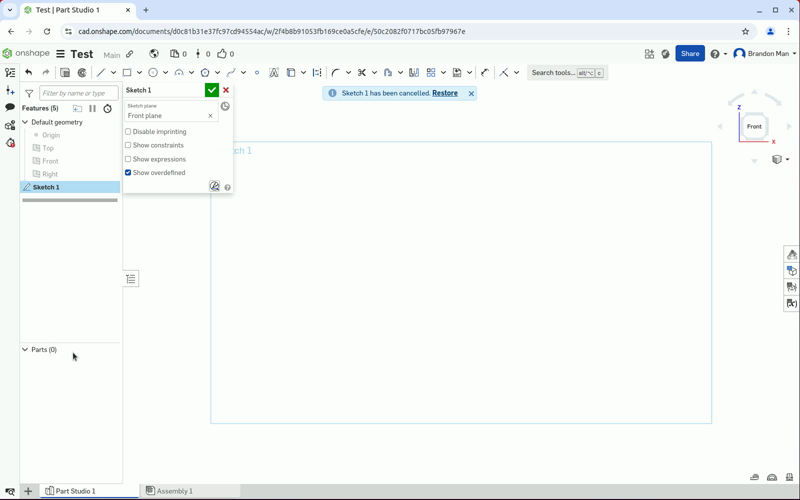
key(l)
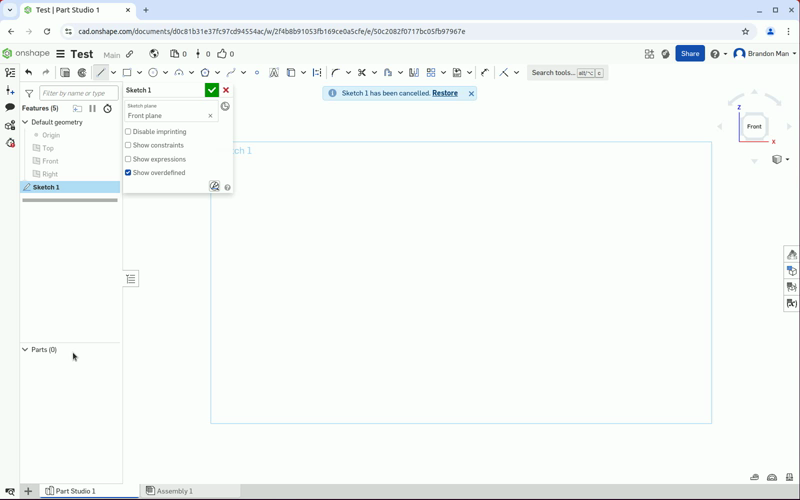
key_down(shift)
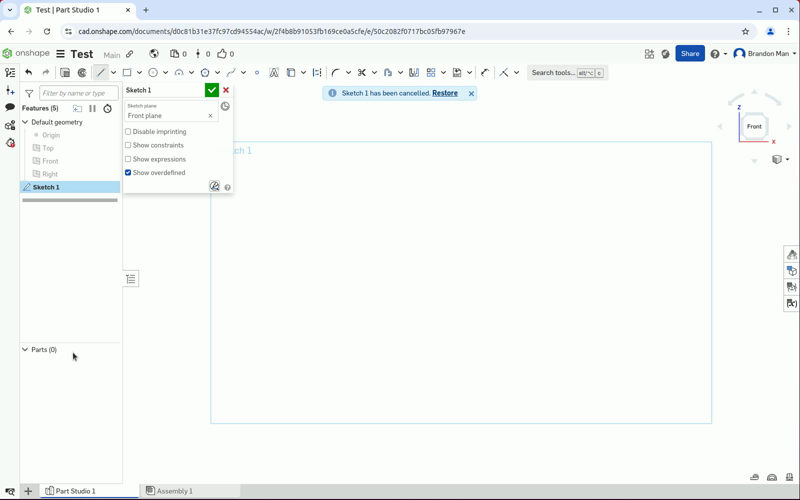
mouse_move(460, 282)
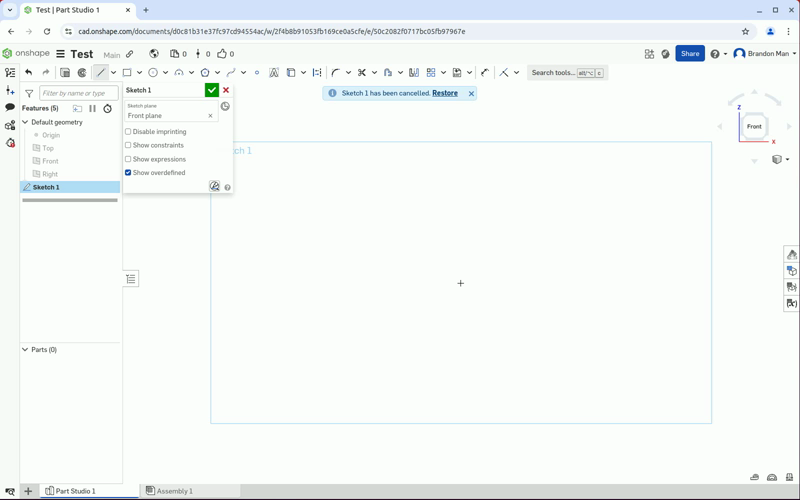
click(460, 282)
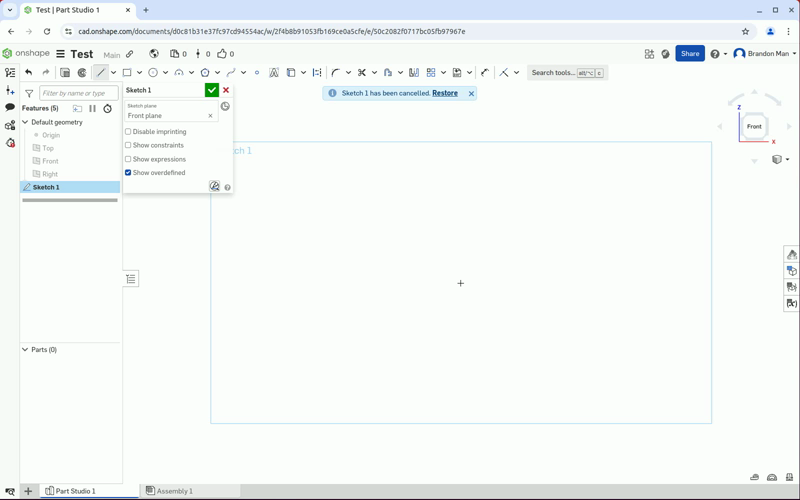
key_up(shift)
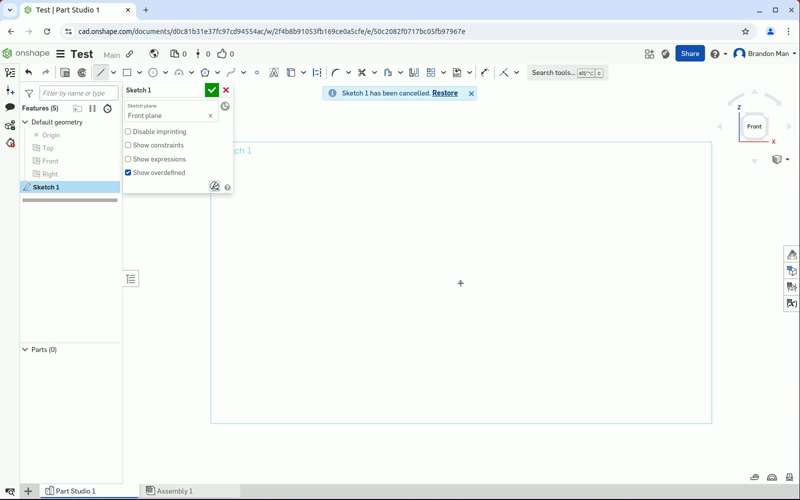
key_down(shift)
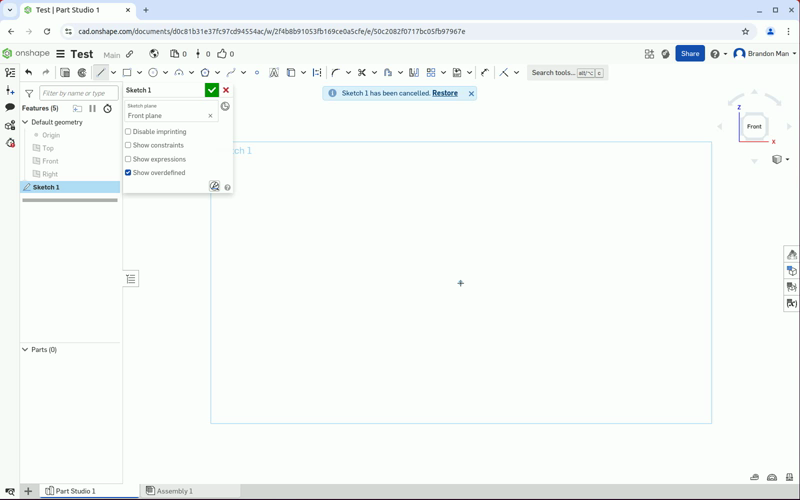
mouse_move(573, 282)
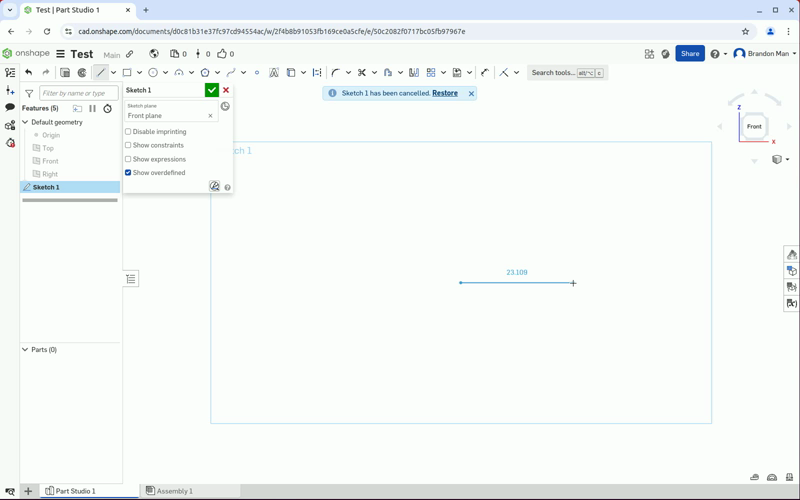
click(573, 282)
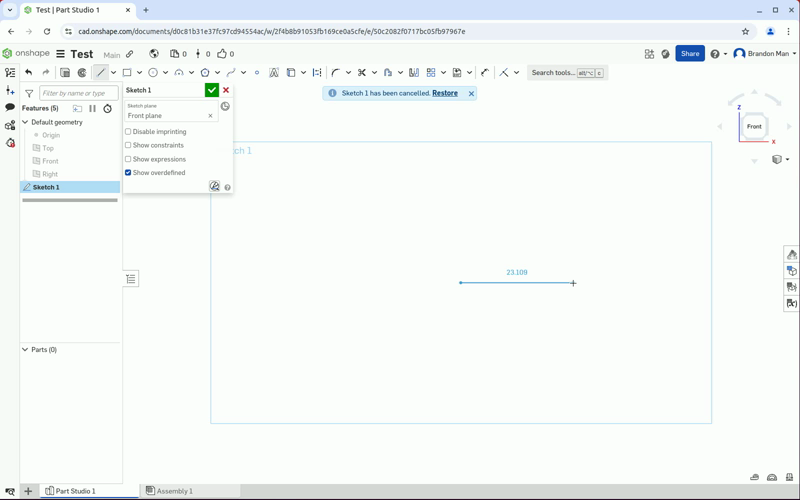
key_up(shift)
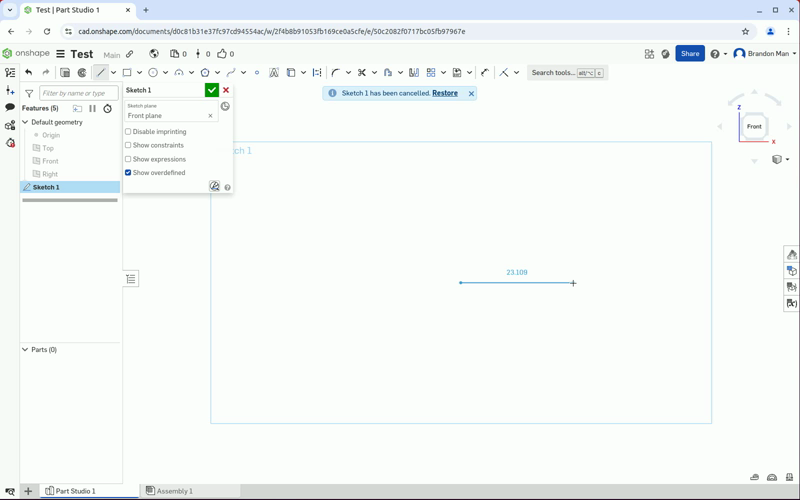
key_down(shift)
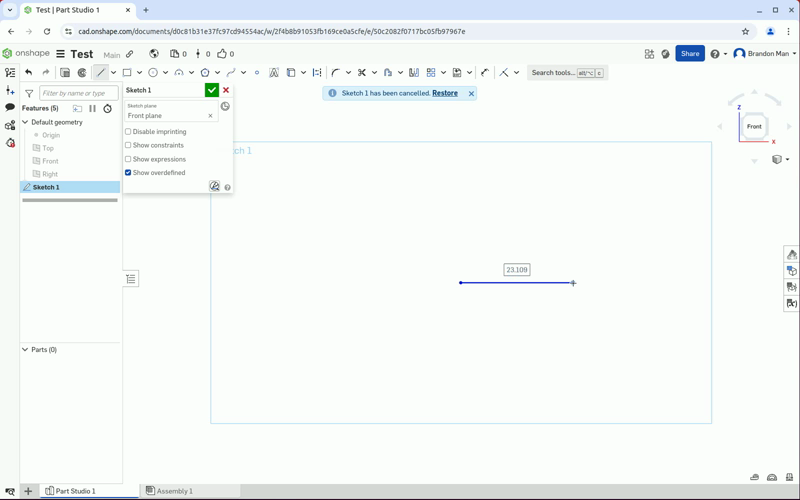
mouse_move(589, 282)
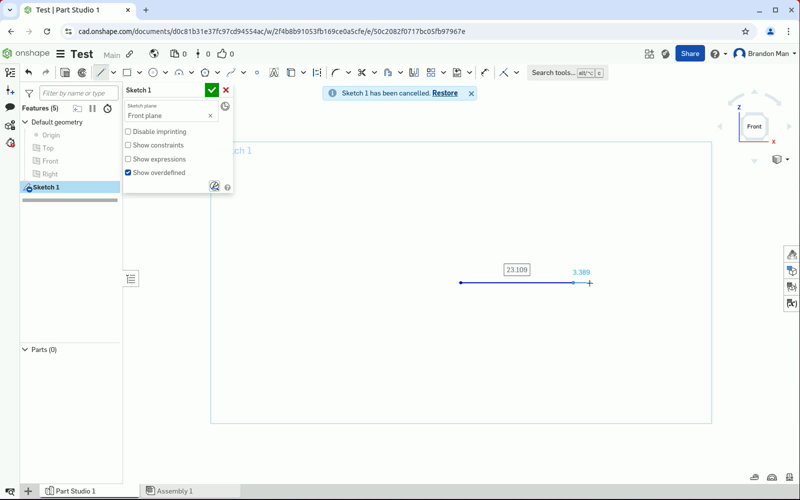
mouse_move(573, 273)
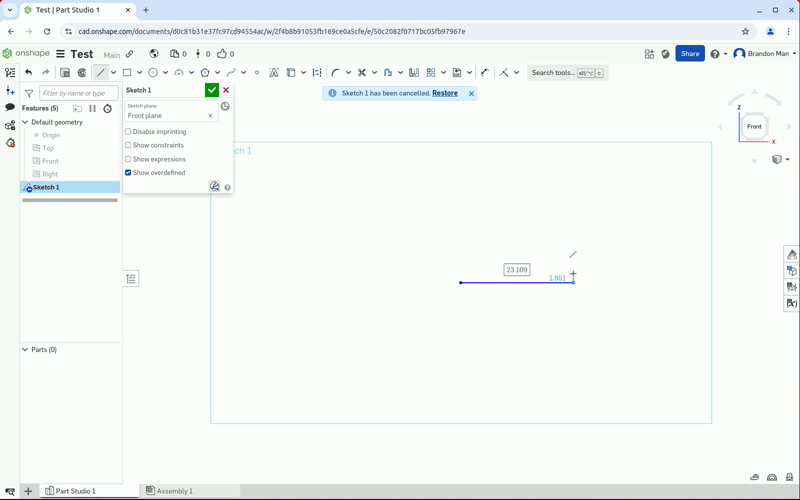
click(573, 273)
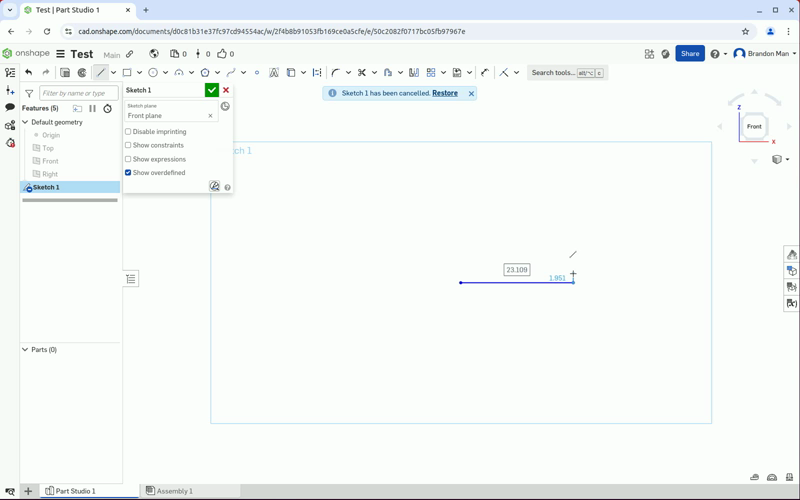
key_up(shift)
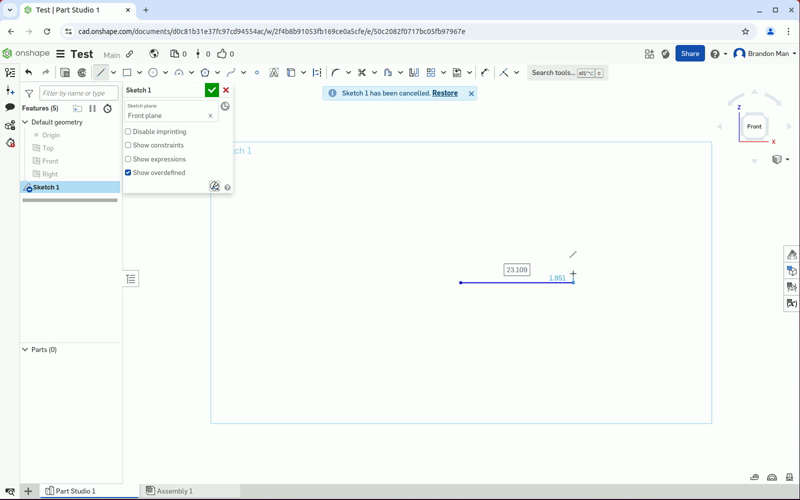
key_down(shift)
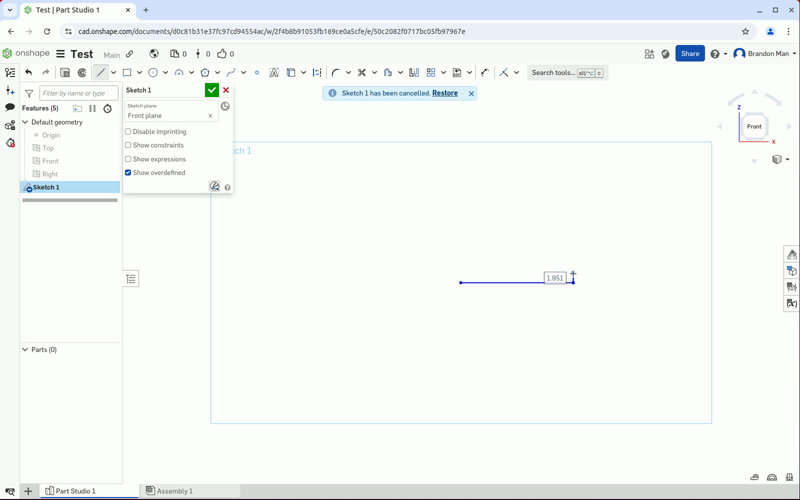
mouse_move(460, 249)
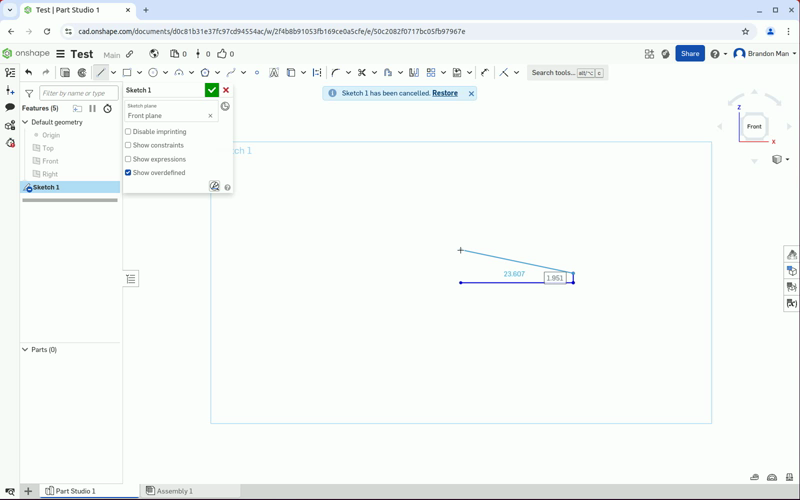
click(460, 249)
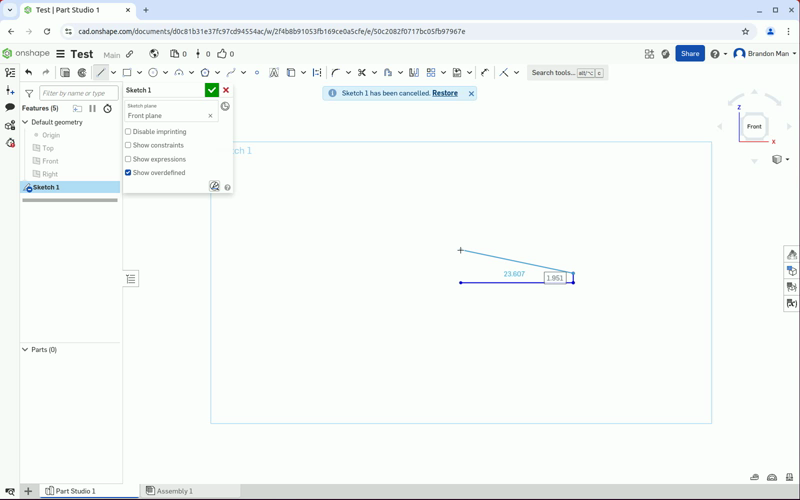
key_up(shift)
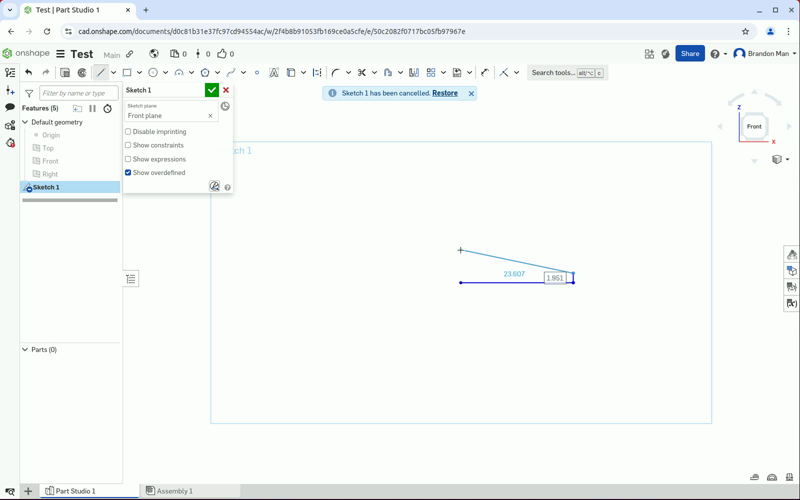
mouse_move(490, 249)
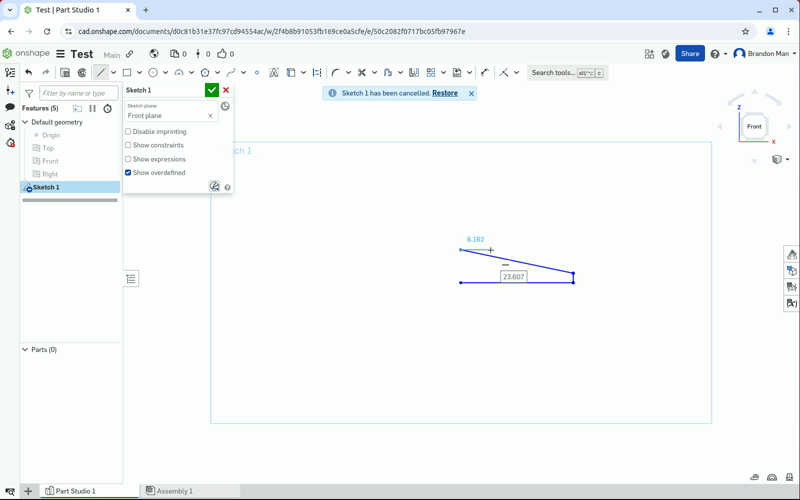
key_down(shift)
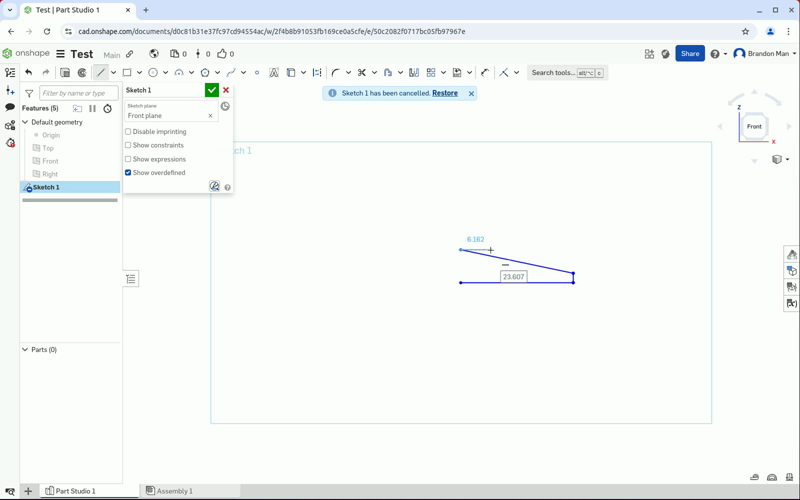
mouse_move(460, 282)
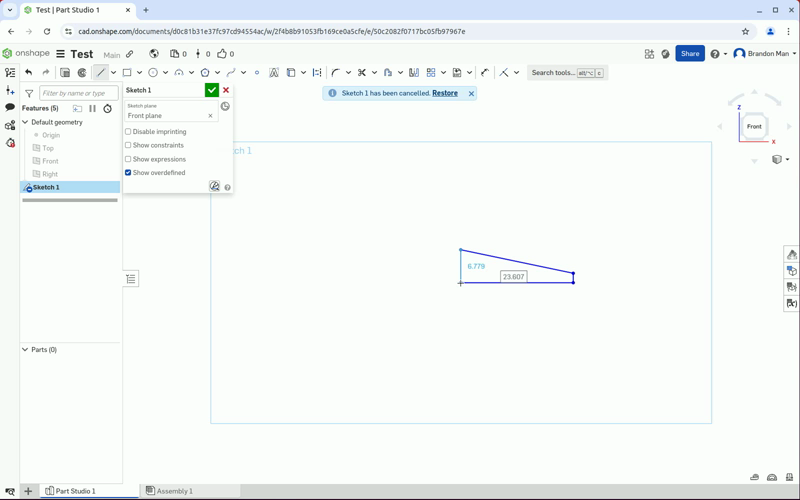
key_up(shift)
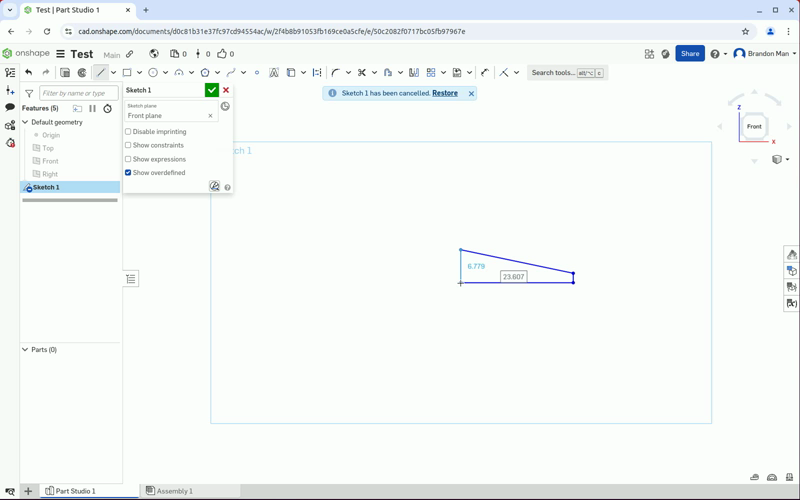
click(460, 282)
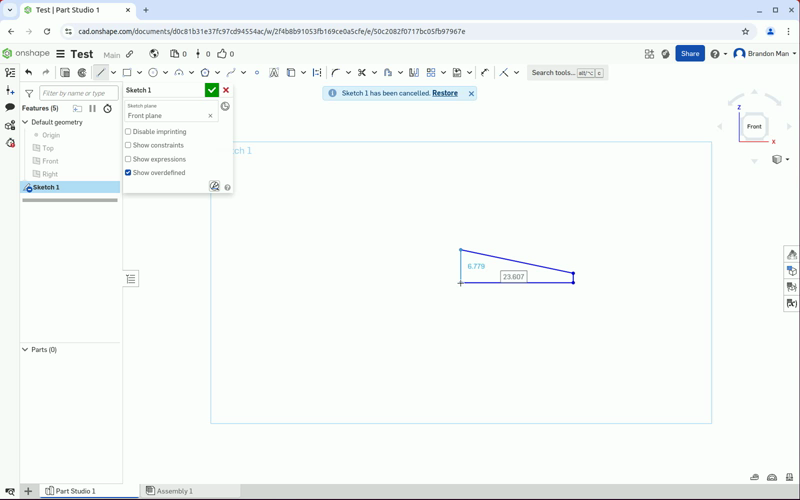
key(esc)
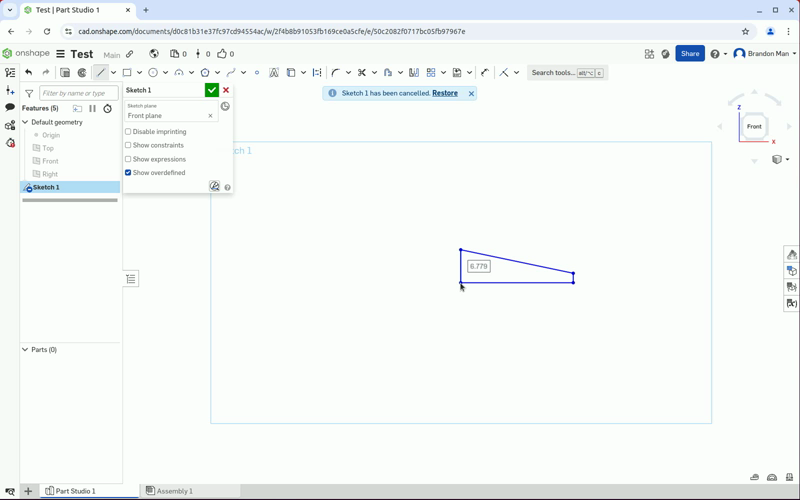
mouse_move(508, 267)
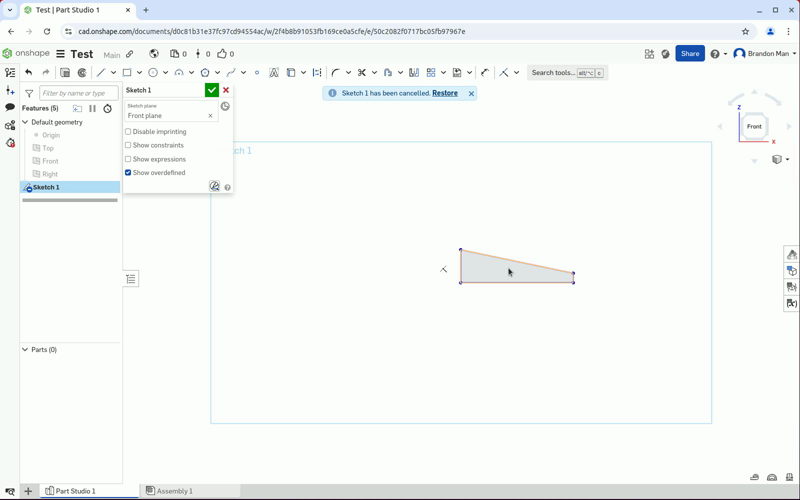
click(508, 267)
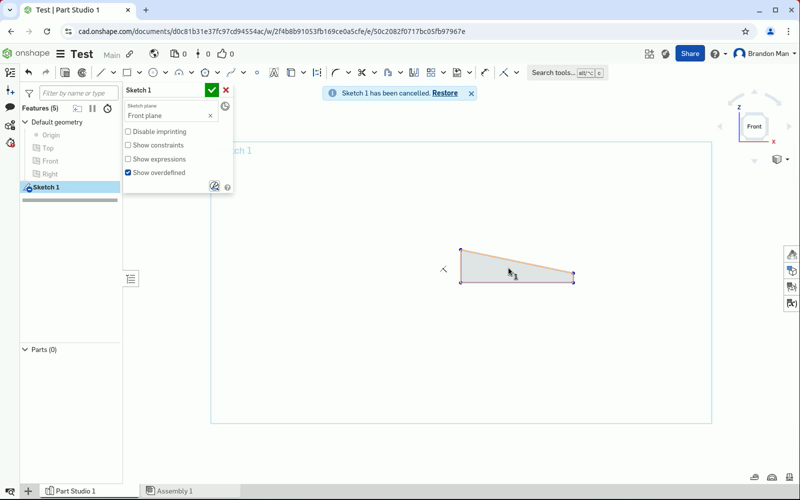
mouse_move(73, 352)
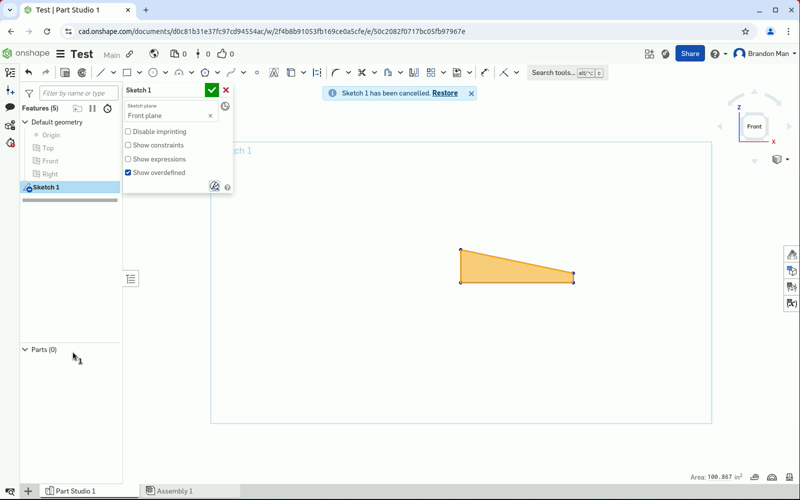
key(shift+y)
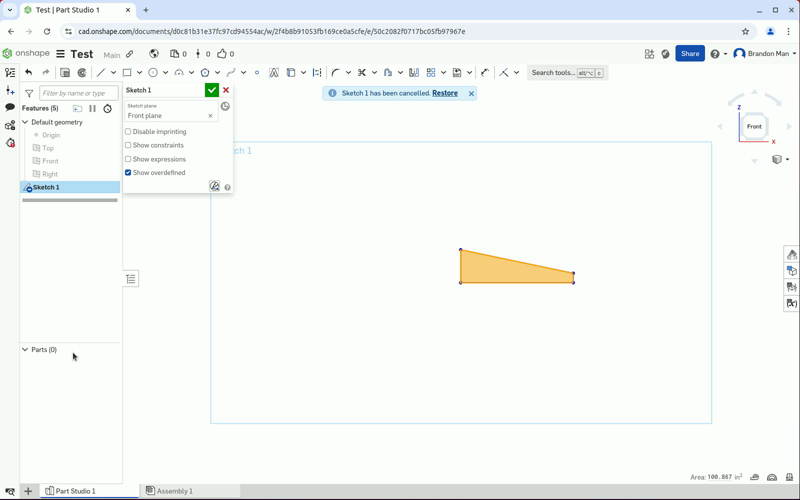
key(shift+e)
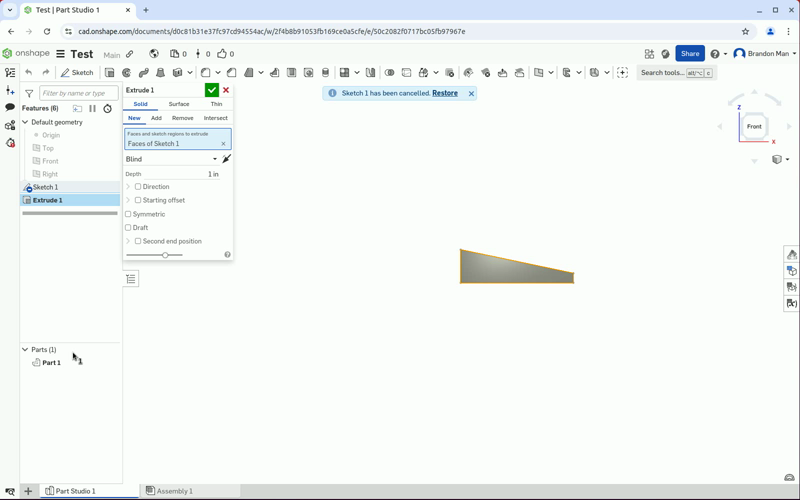
mouse_move(143, 106)
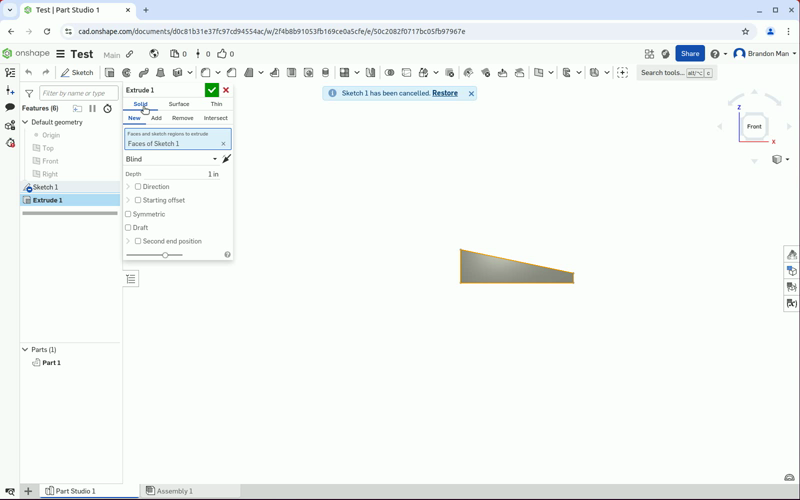
click(143, 106)
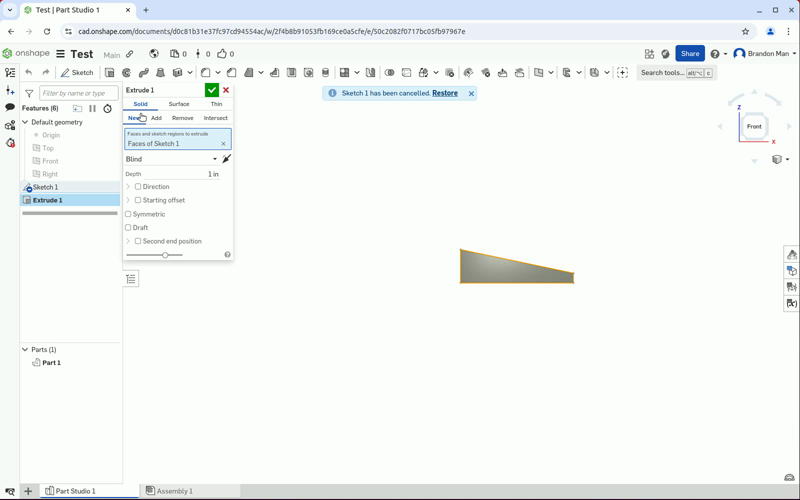
mouse_move(137, 120)
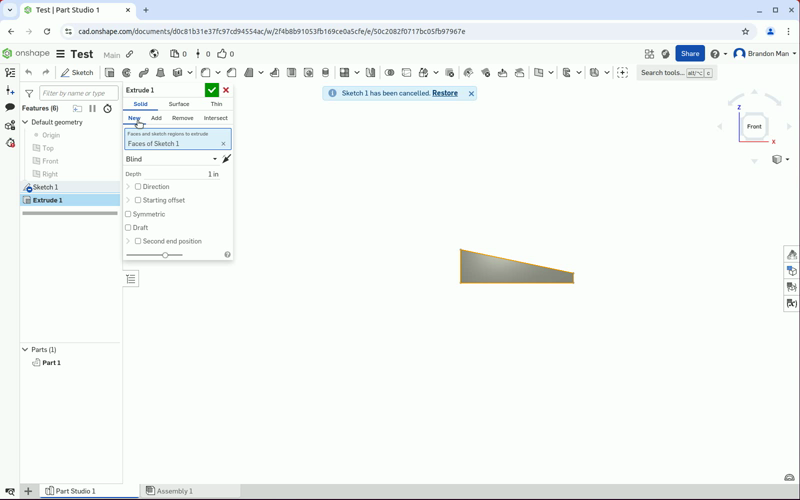
click(137, 120)
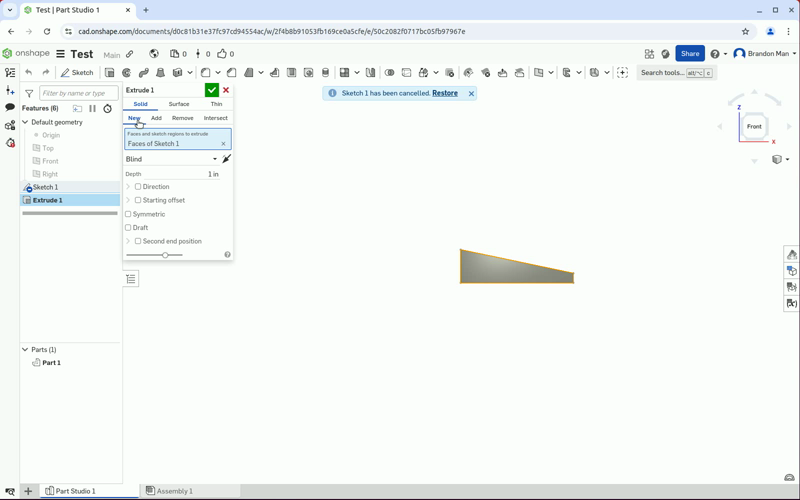
key(tab, 4)
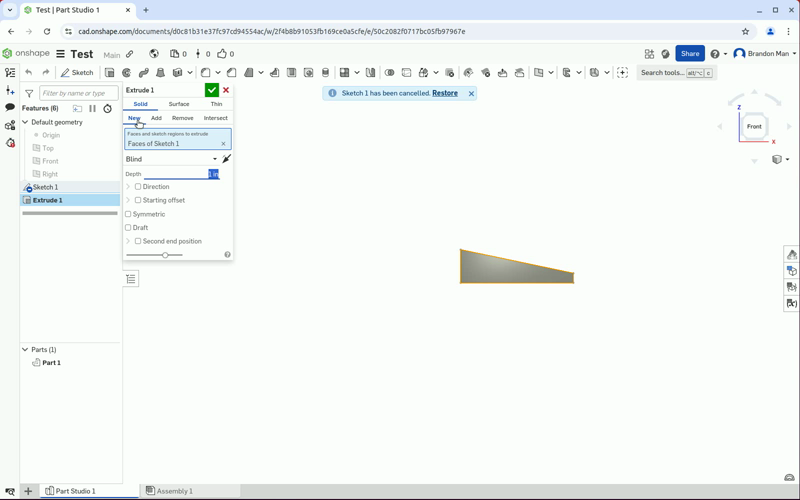
text(-4.333)
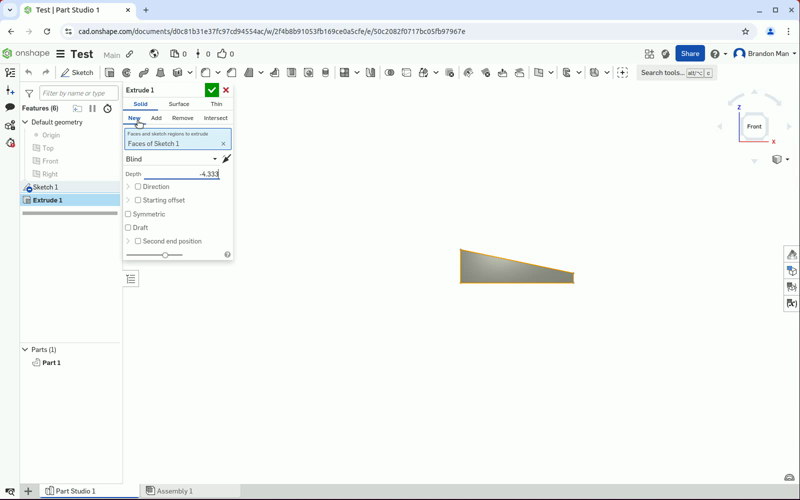
key(enter)
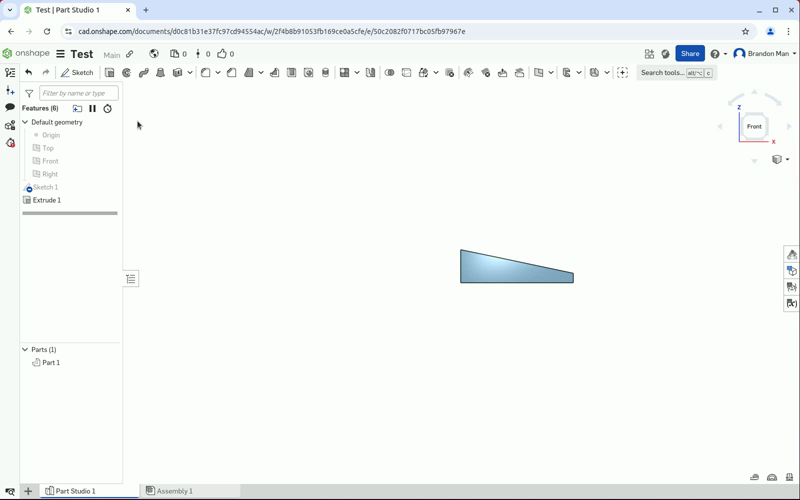
key(shift+h)
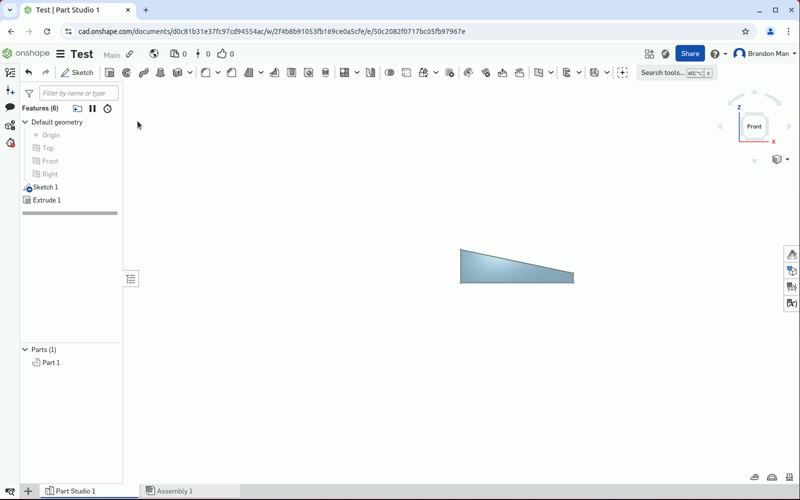
key(shift+h)
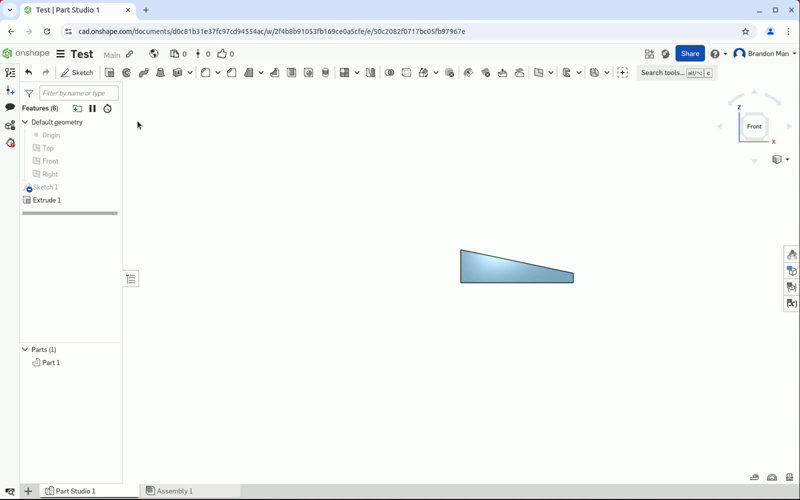
mouse_move(73, 189)
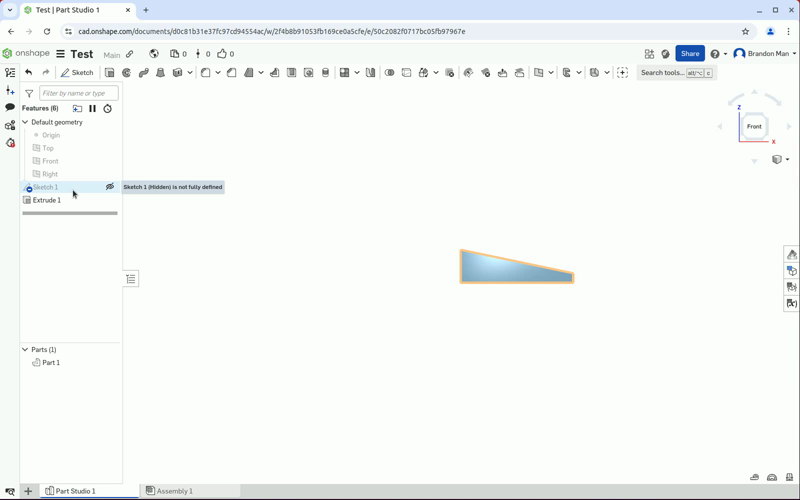
click(73, 189)
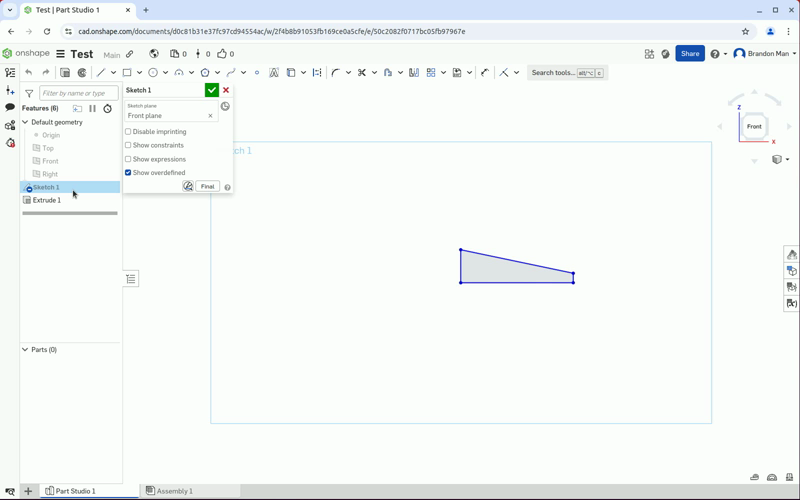
mouse_move(229, 92)
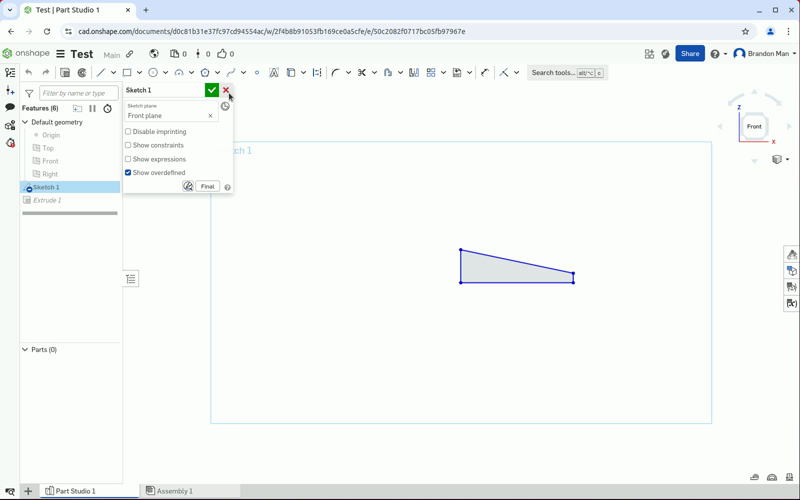
click(229, 92)
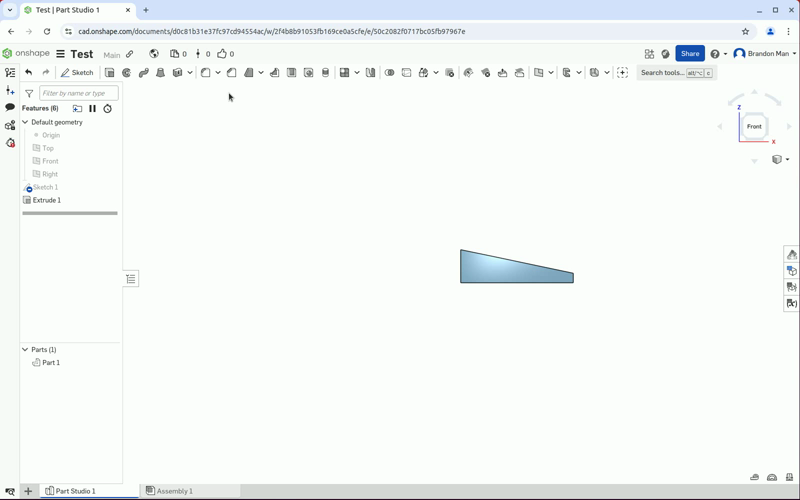
mouse_move(73, 352)
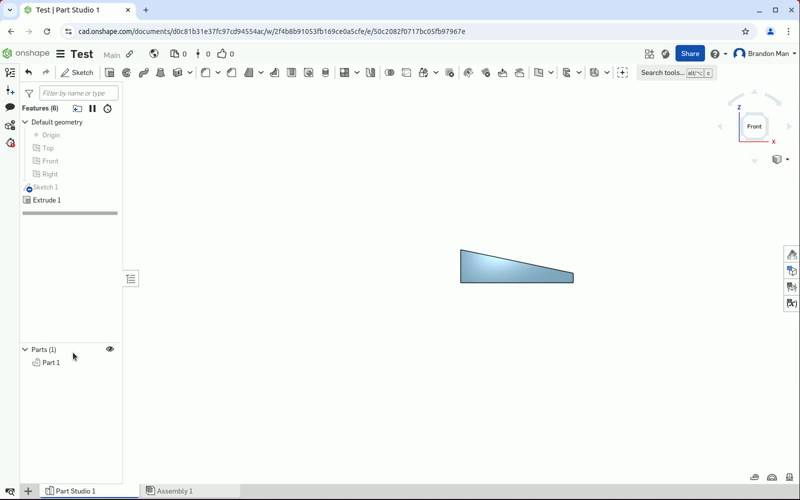
key(y)
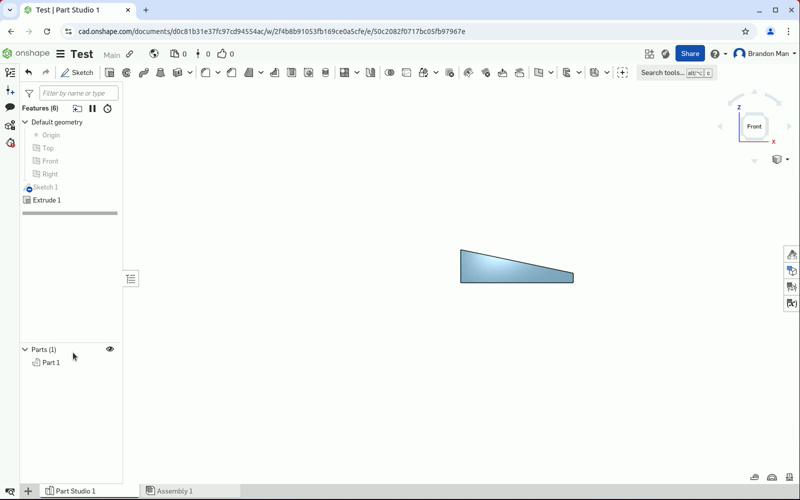
key(shift+p)
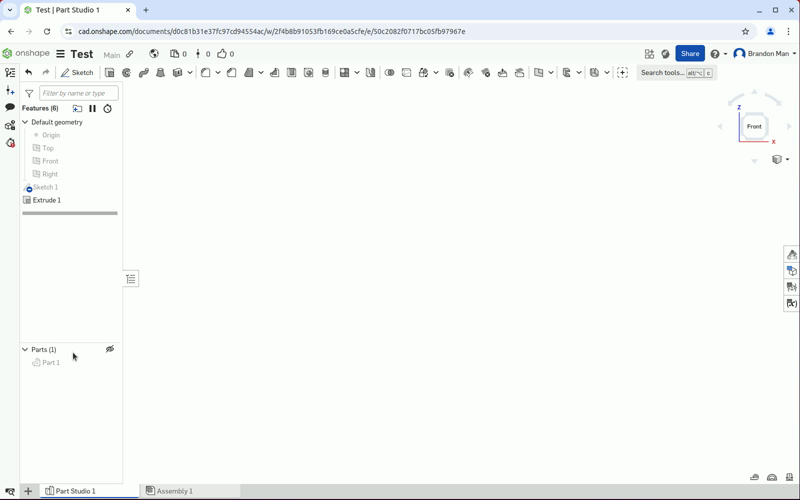
key(space)
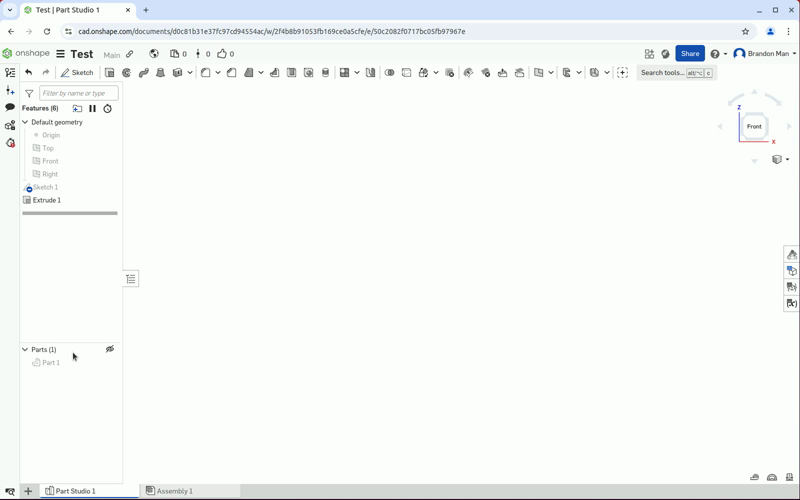
key_down(shift)
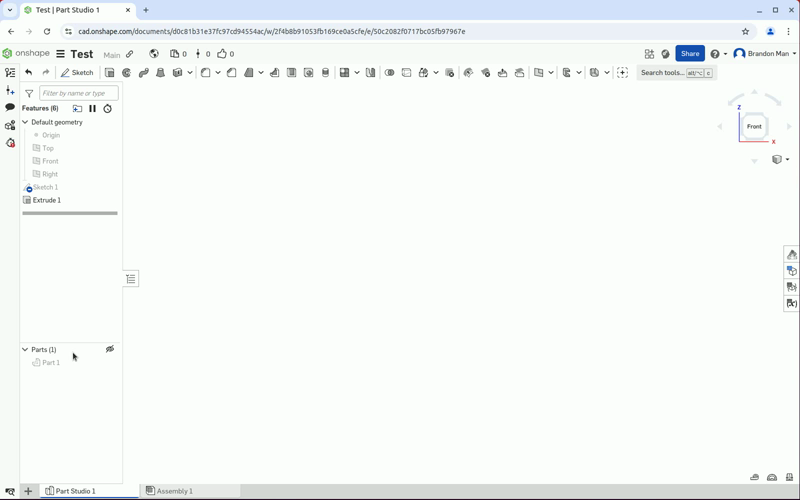
key(left)
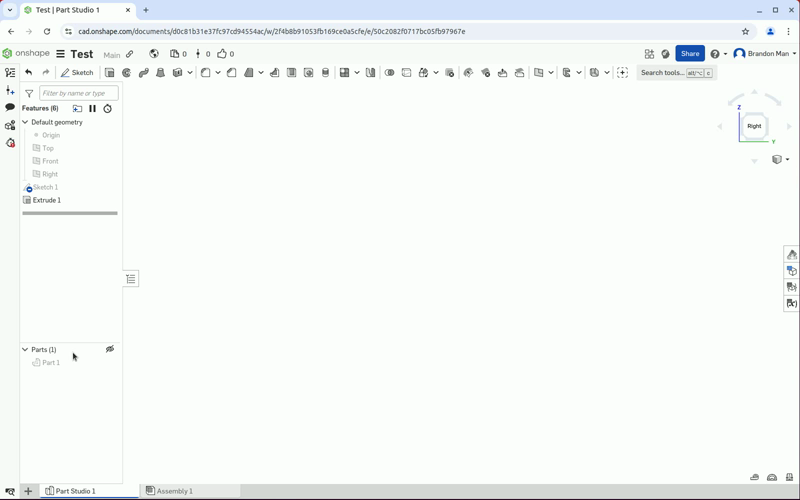
key_up(shift)
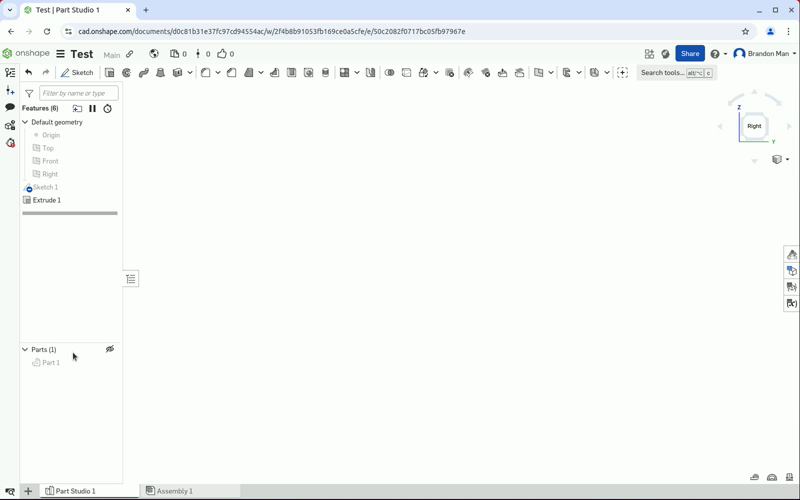
mouse_move(73, 352)
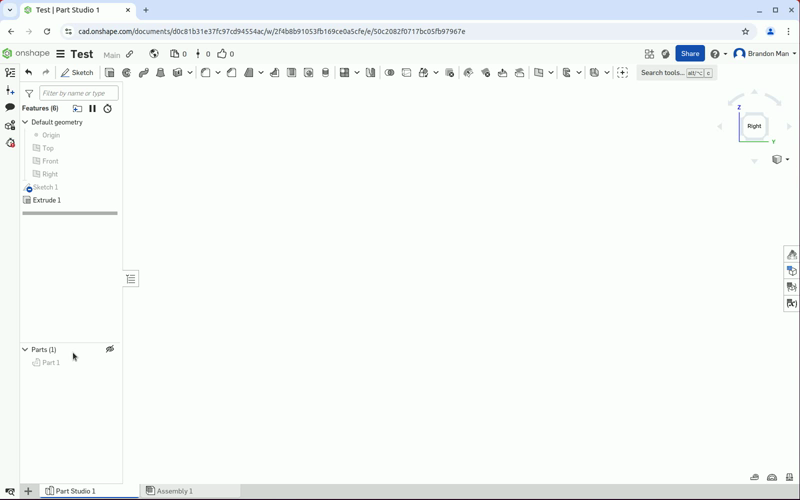
key(shift+y)
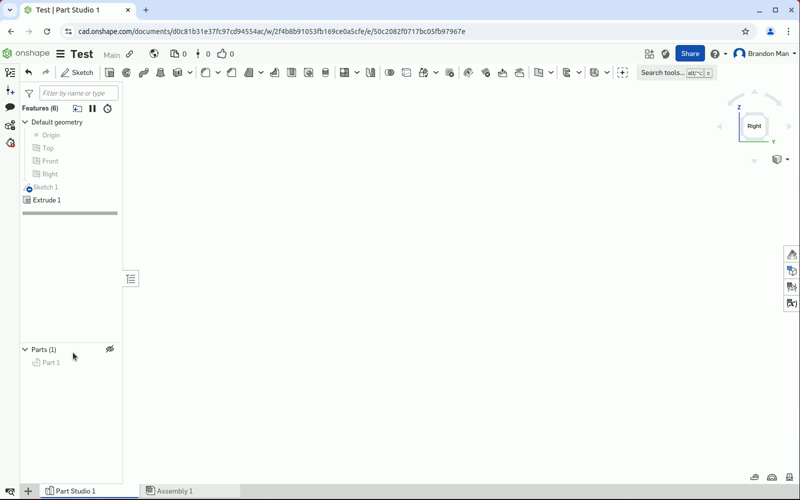
key(shift+s)
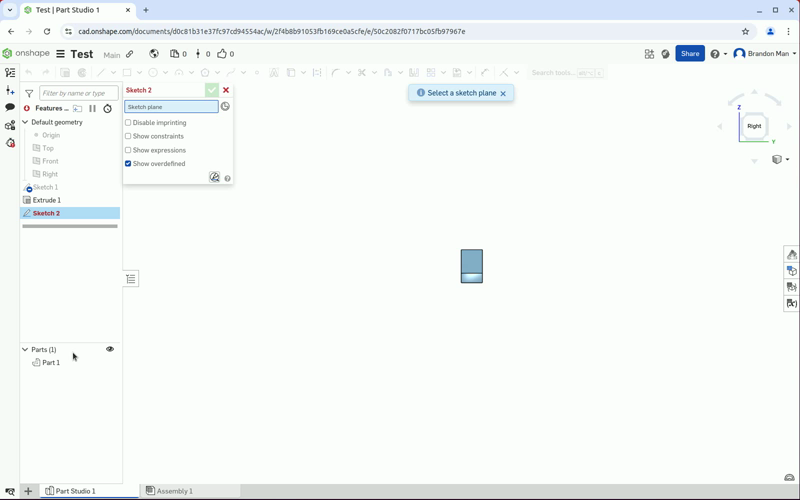
mouse_move(73, 176)
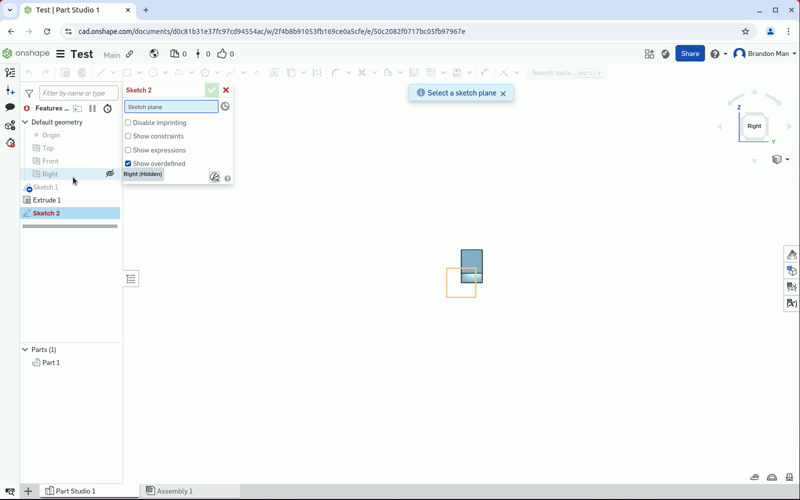
click(73, 176)
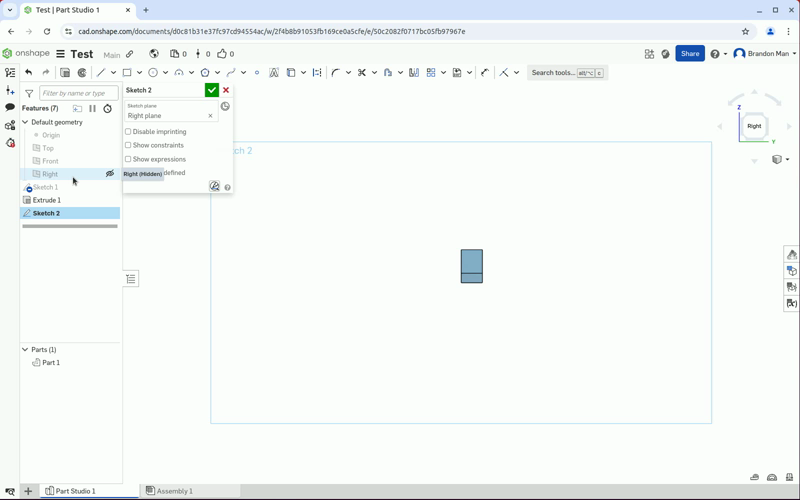
mouse_move(73, 352)
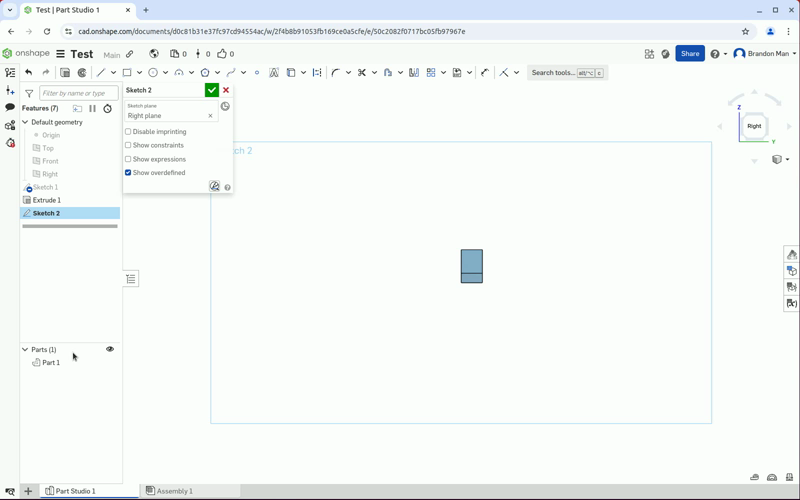
key(y)
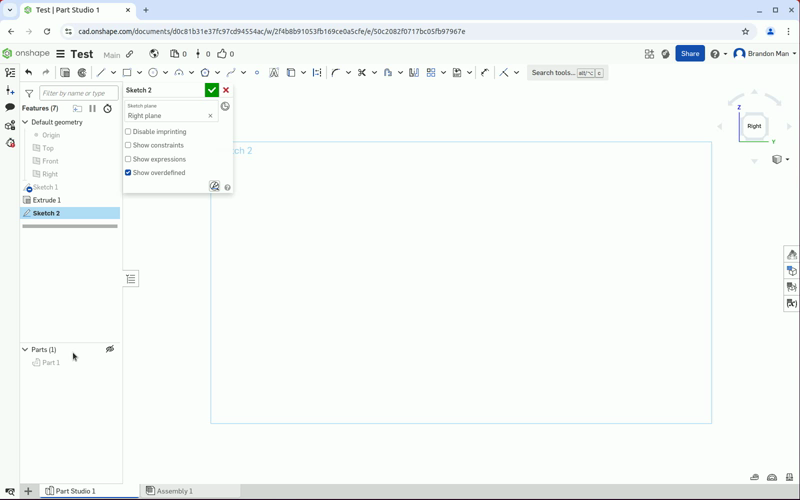
key(c)
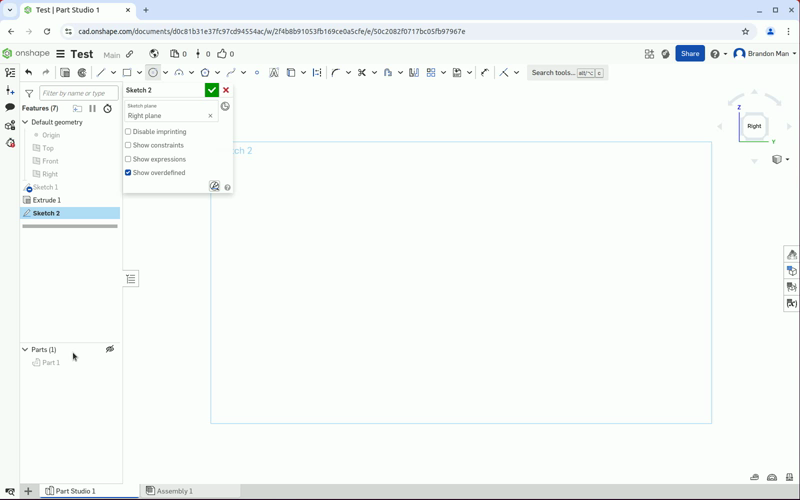
key_down(shift)
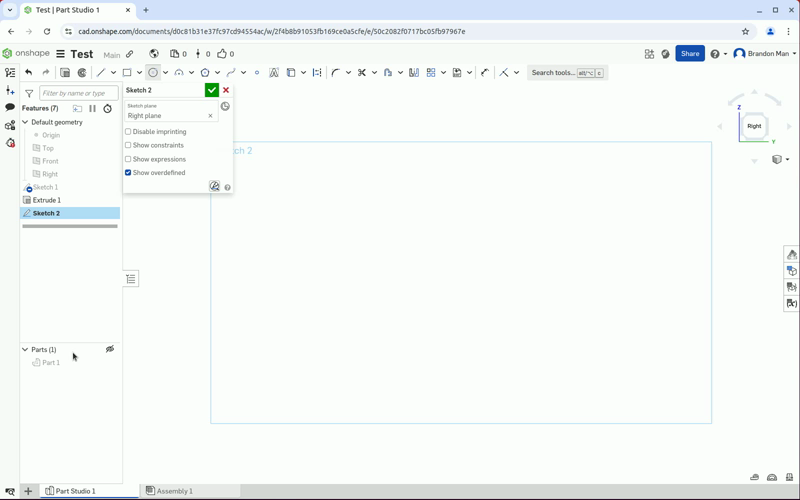
mouse_move(471, 268)
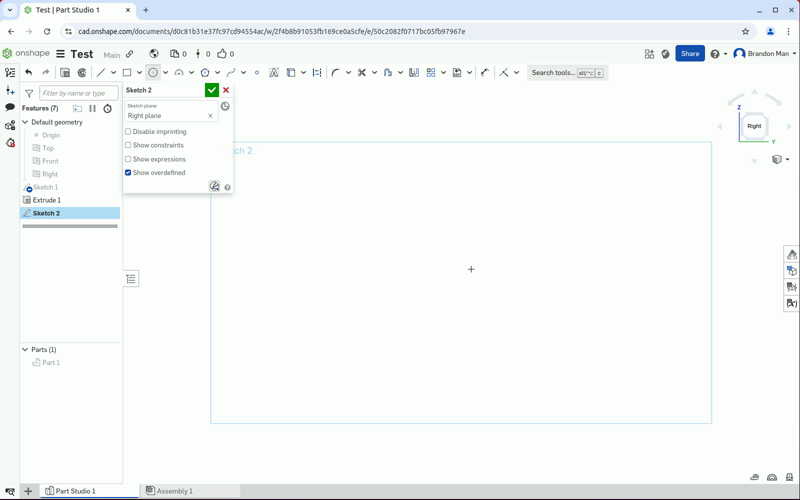
click(471, 268)
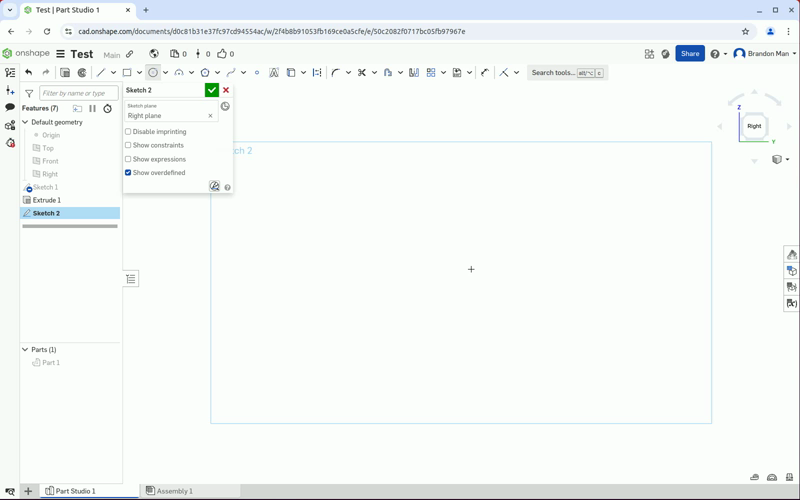
key_up(shift)
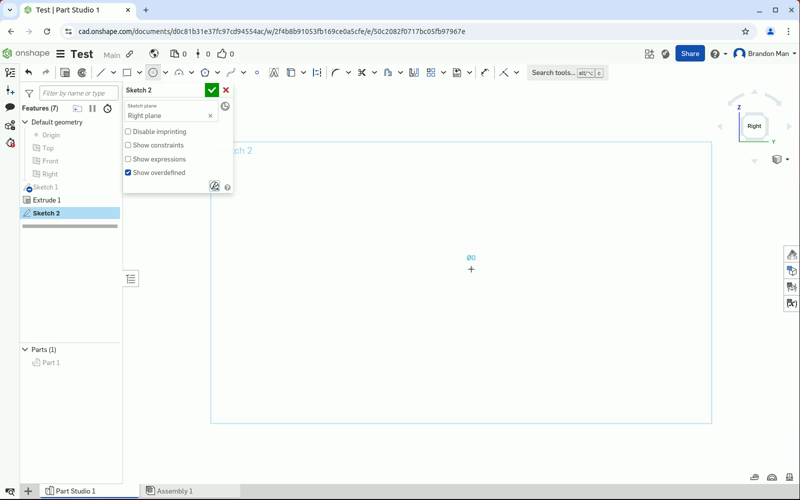
mouse_move(477, 268)
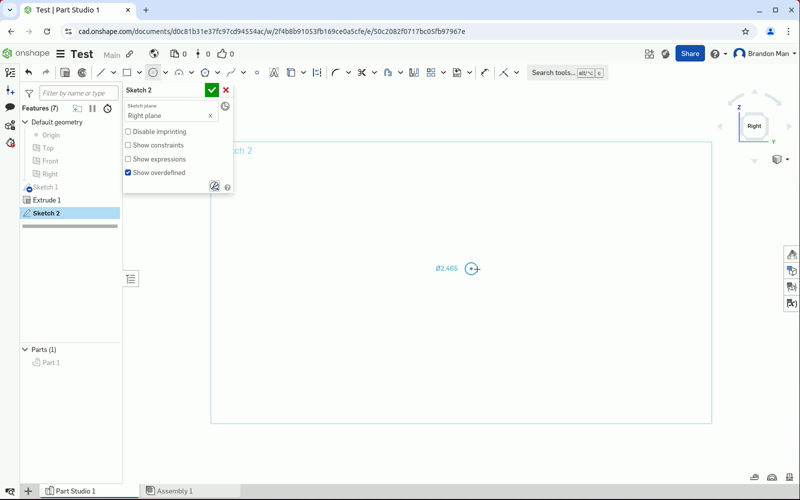
click(477, 268)
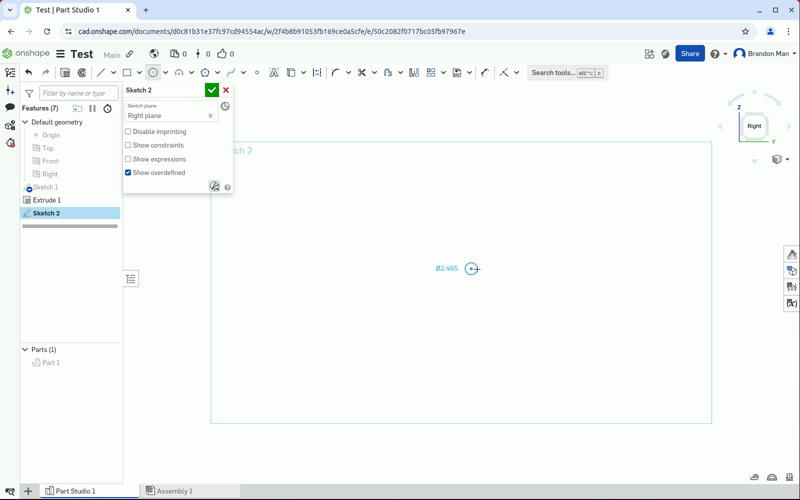
key(esc)
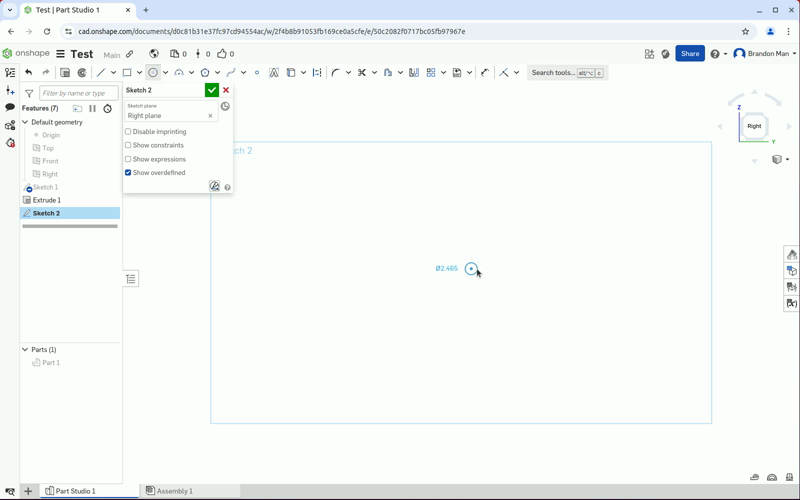
mouse_move(474, 264)
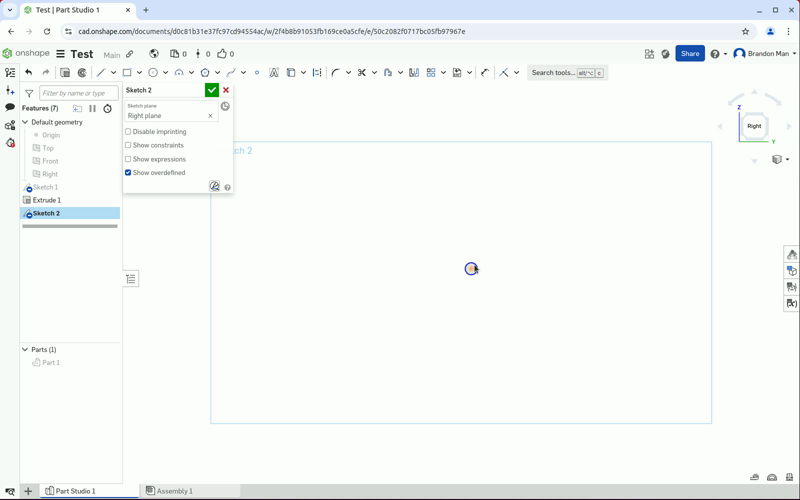
scroll(6)
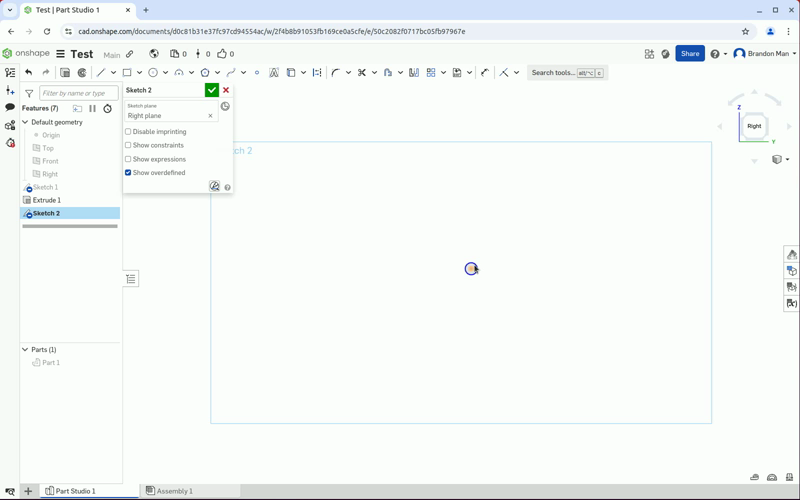
scroll(6)
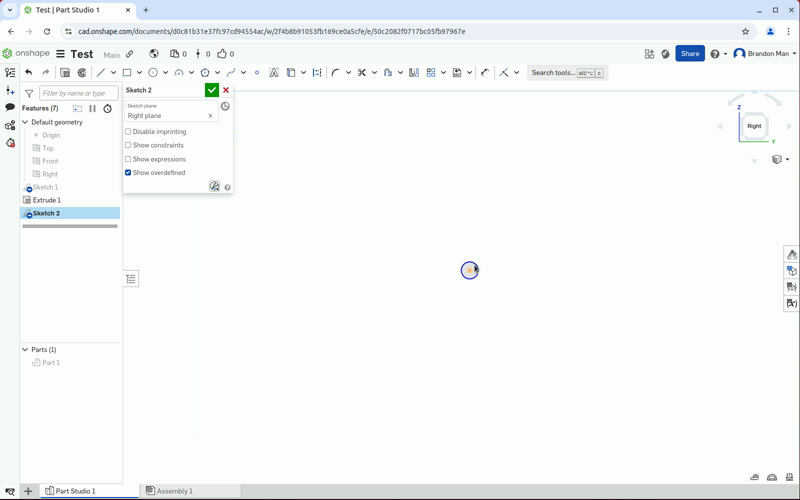
scroll(6)
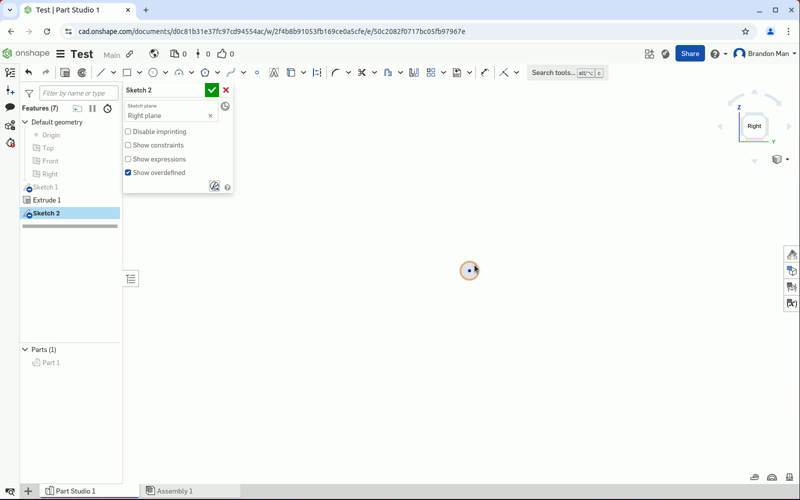
scroll(6)
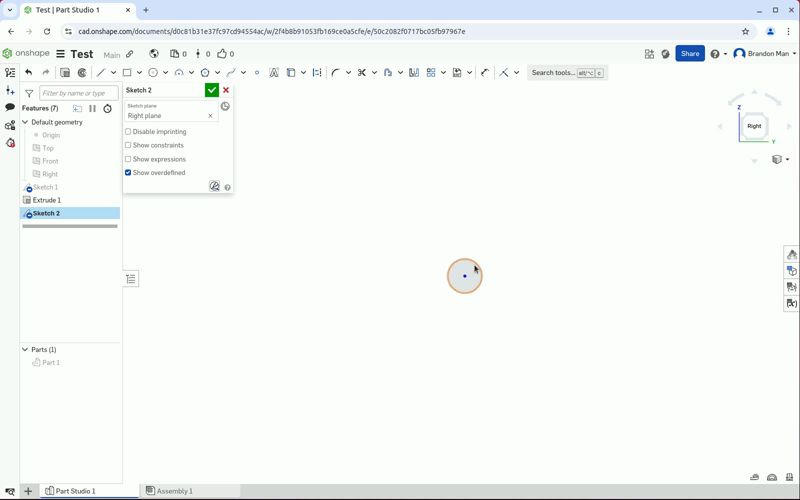
scroll(6)
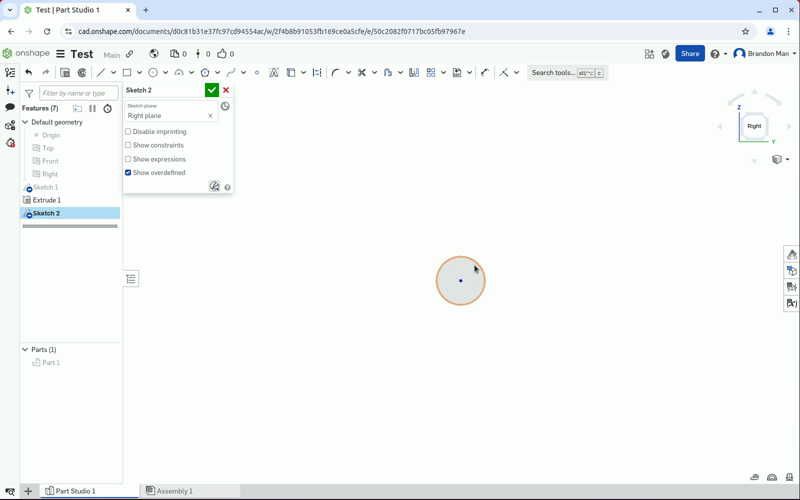
scroll(6)
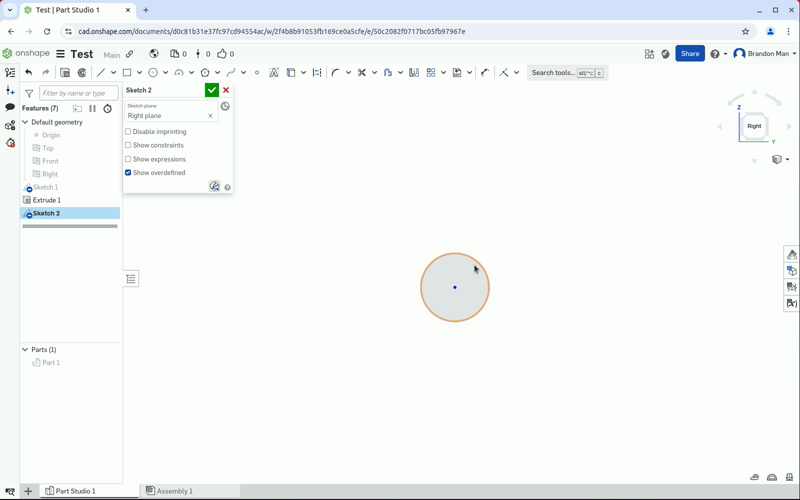
scroll(6)
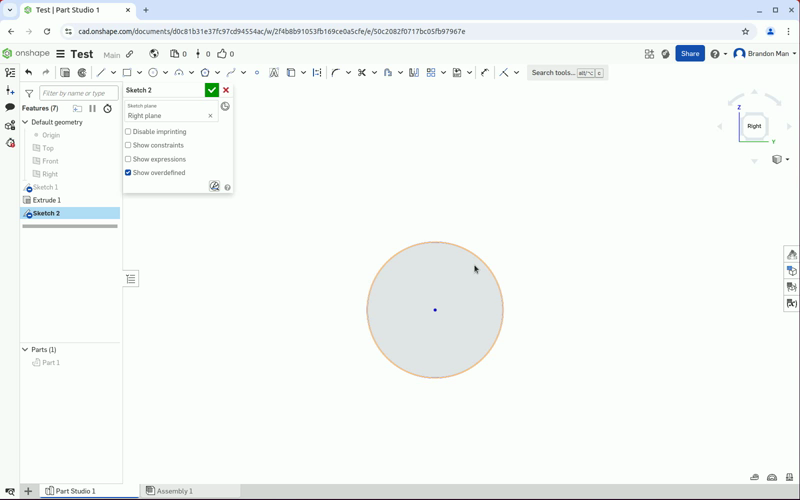
click(474, 264)
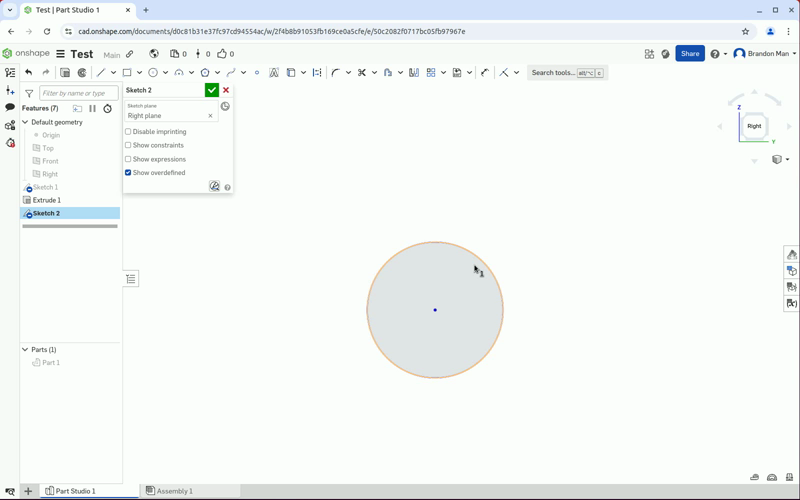
scroll(-6)
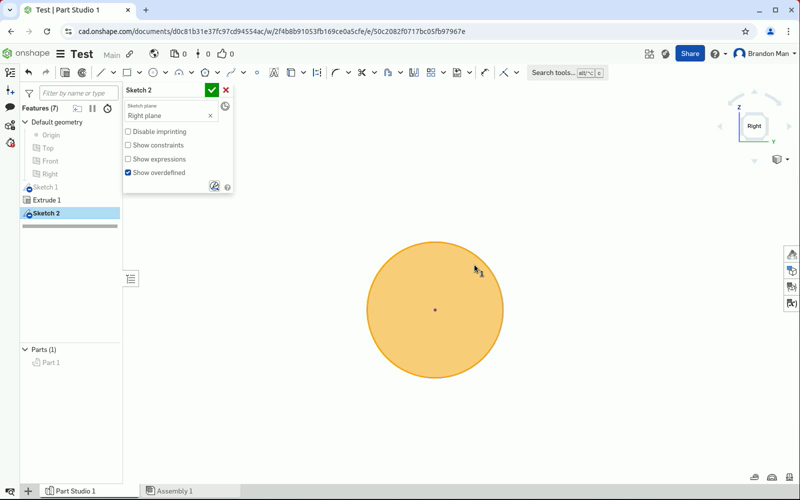
scroll(-6)
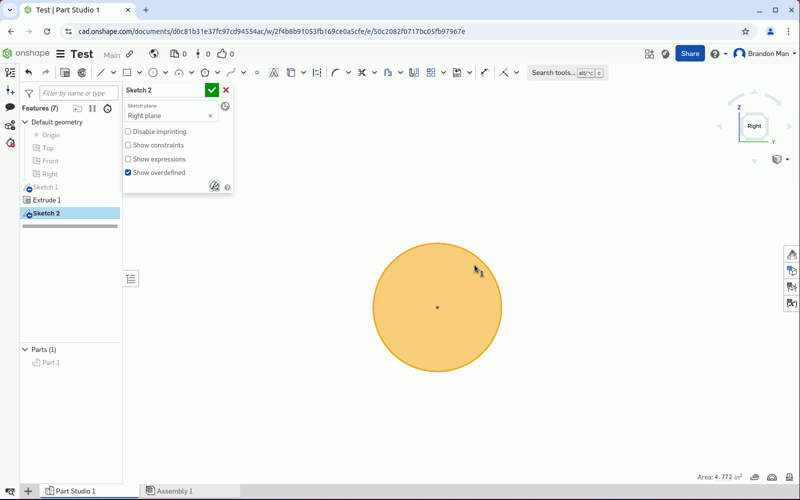
scroll(-6)
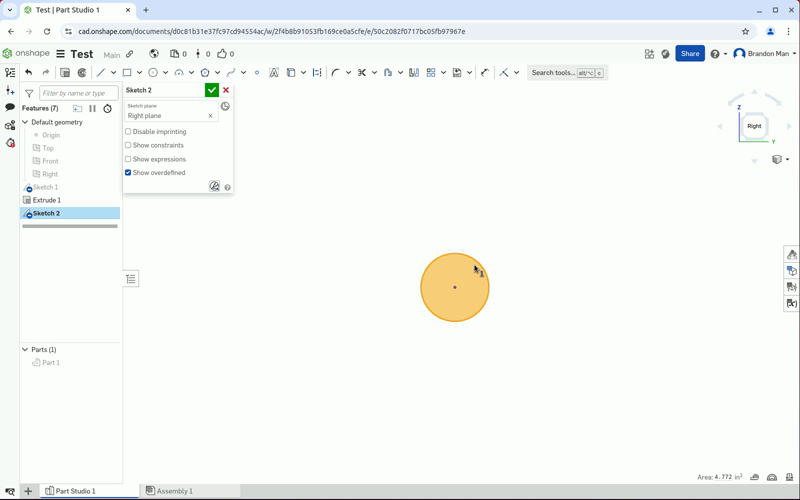
scroll(-6)
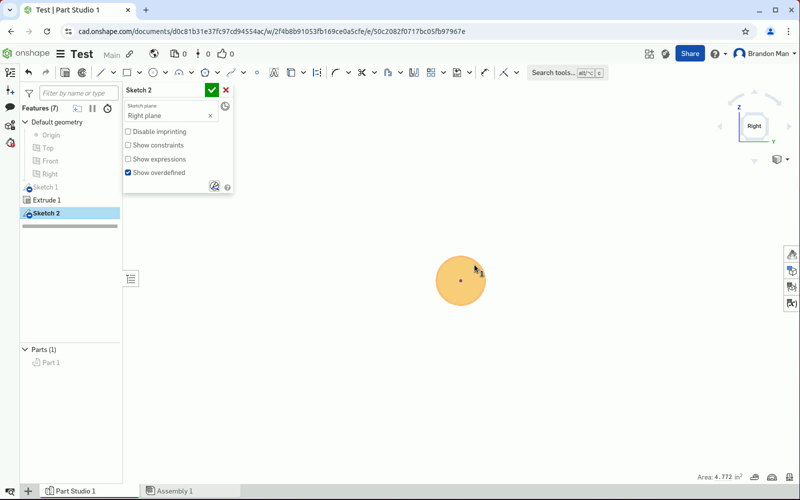
scroll(-6)
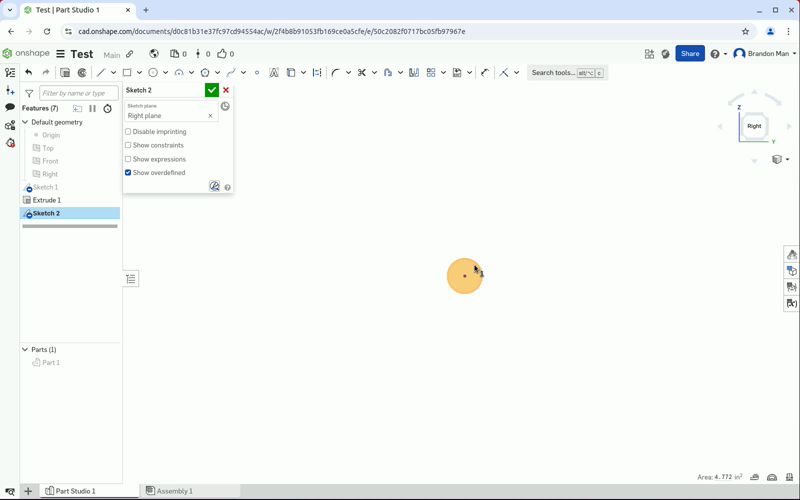
scroll(-6)
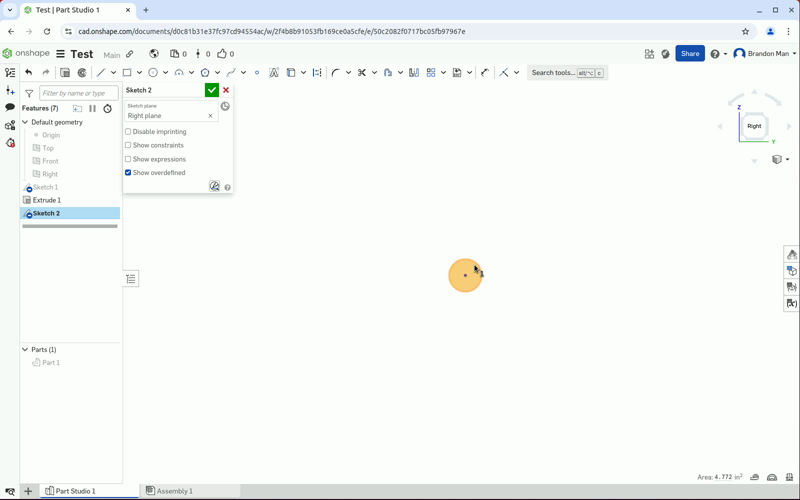
scroll(-6)
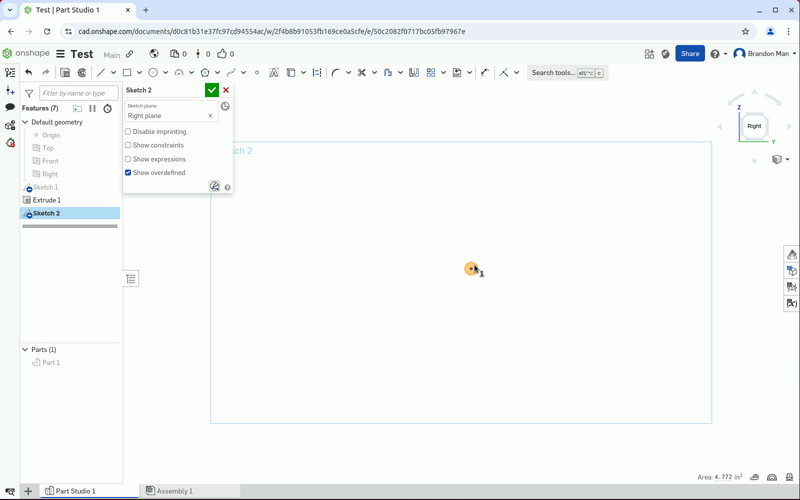
mouse_move(73, 352)
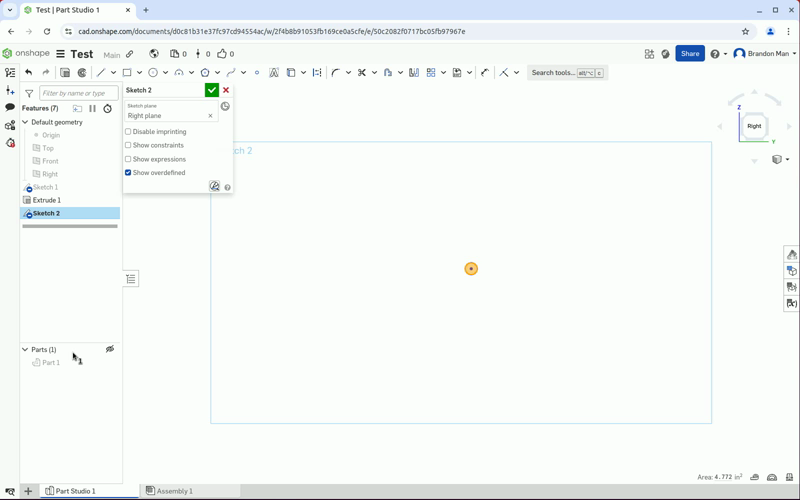
key(shift+y)
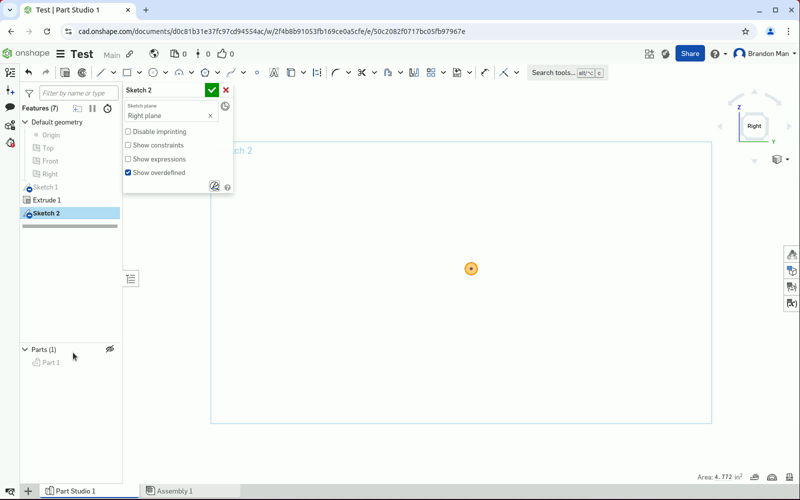
key(shift+e)
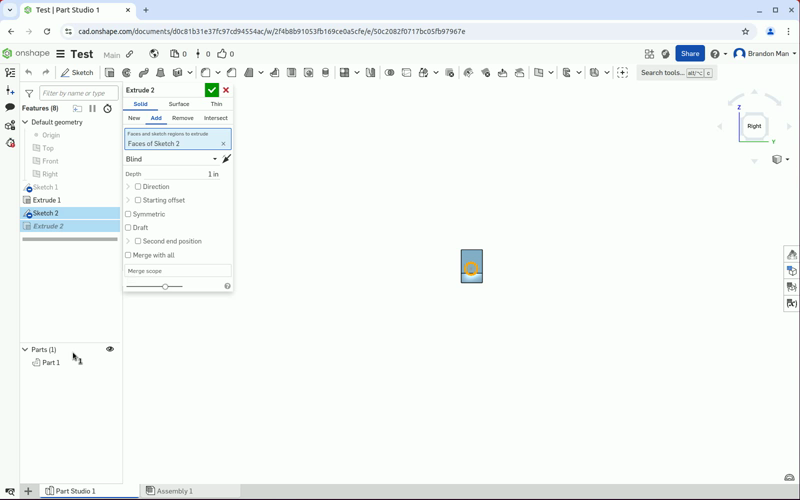
mouse_move(143, 106)
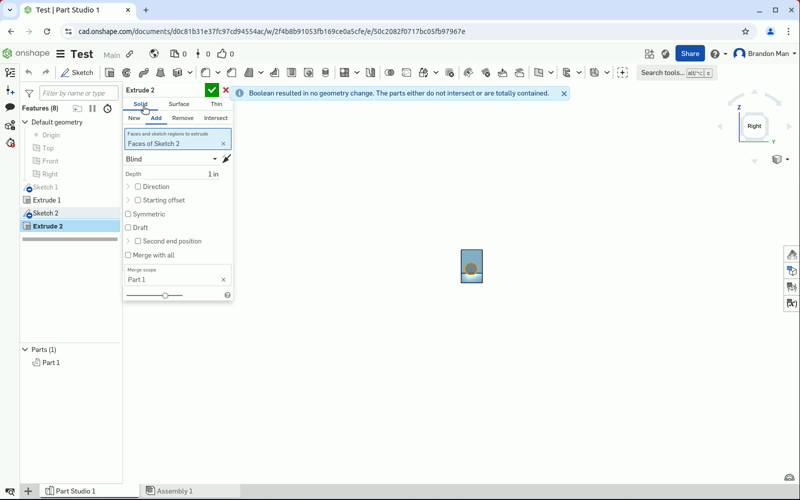
click(143, 106)
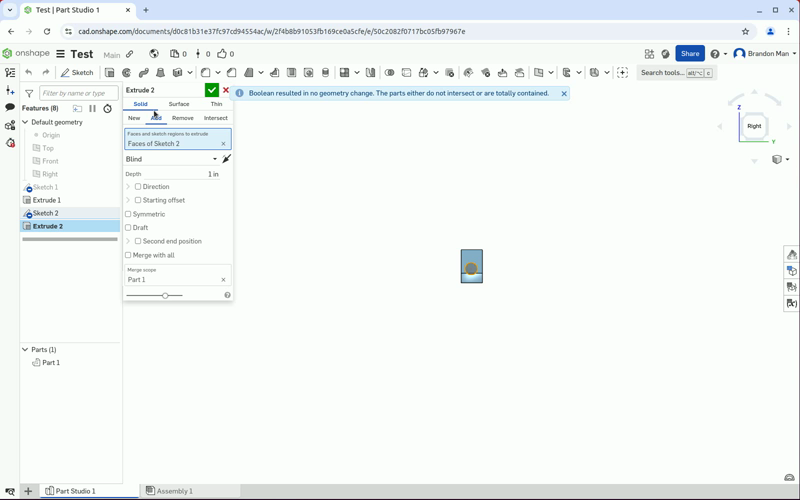
mouse_move(186, 120)
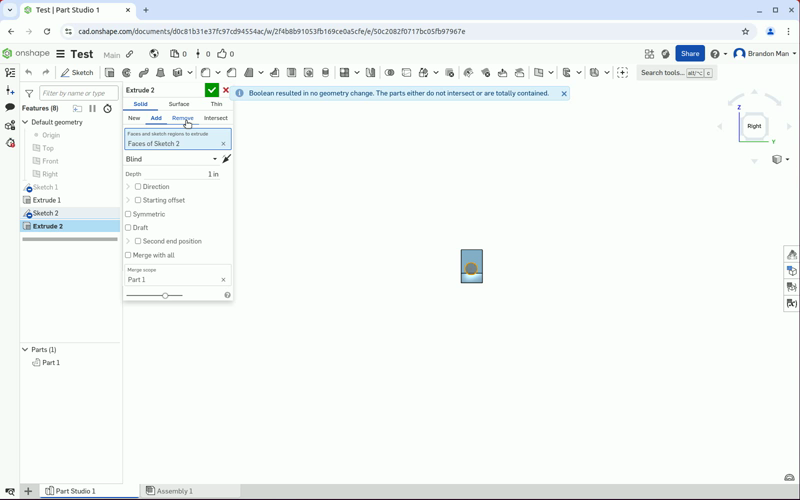
click(186, 120)
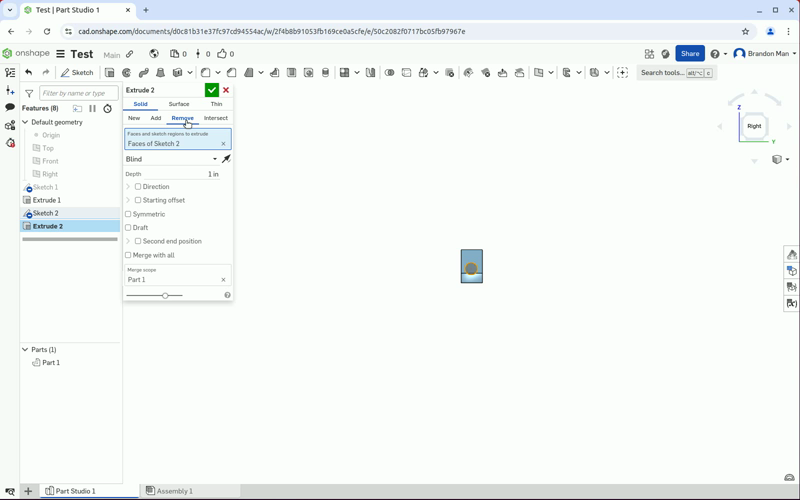
key(tab, 4)
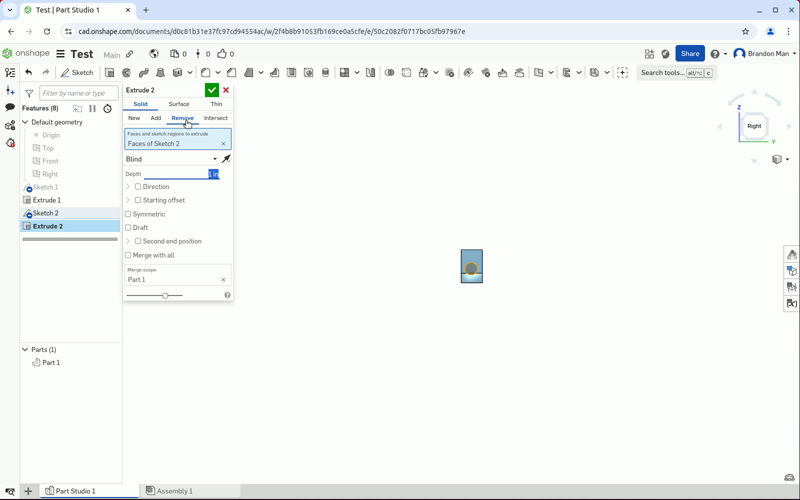
text(5.777)
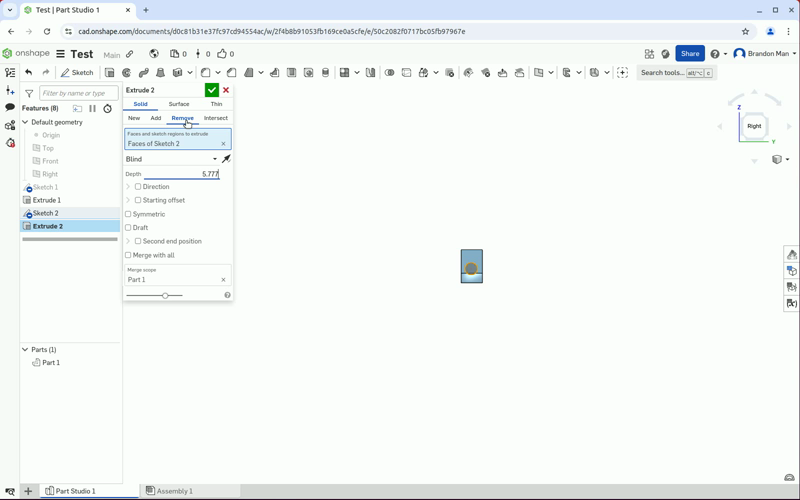
key(tab, 6)
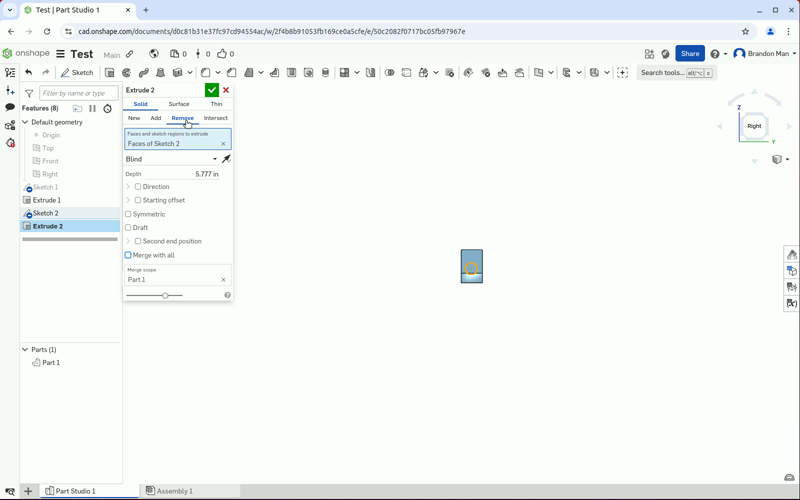
key(space)
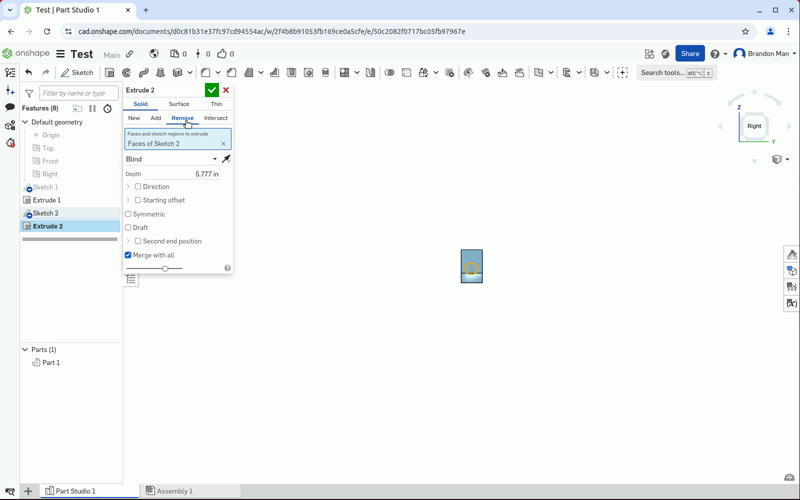
key(enter)
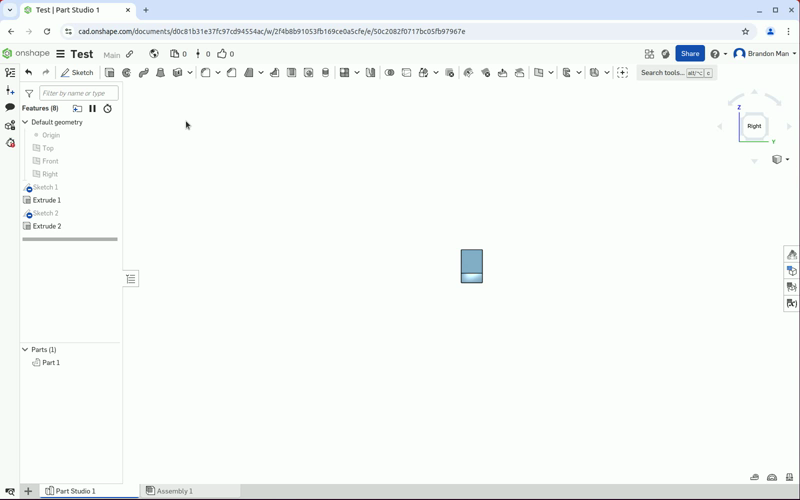
key(shift+h)
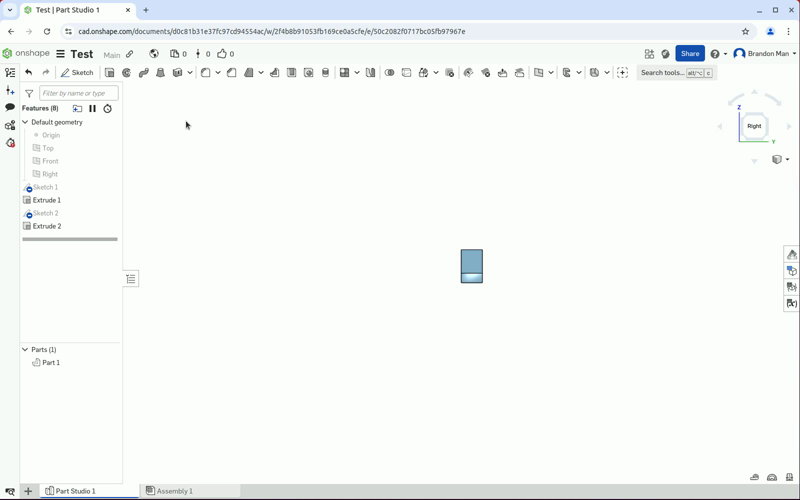
key(shift+h)
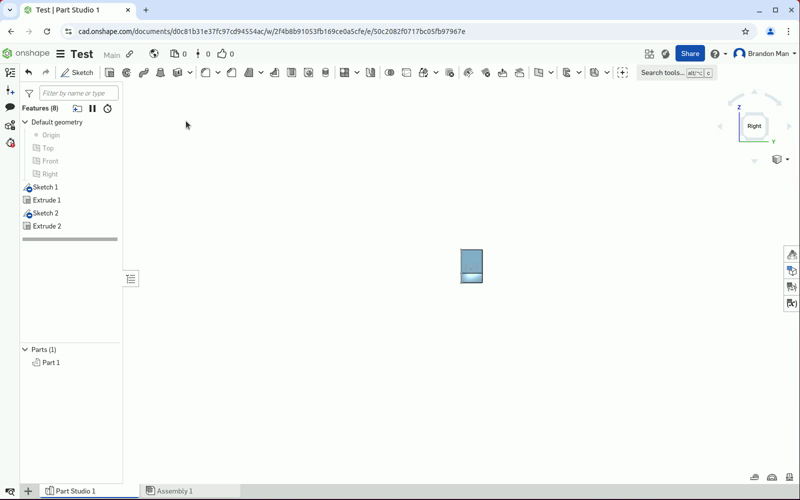
key(shift+7)
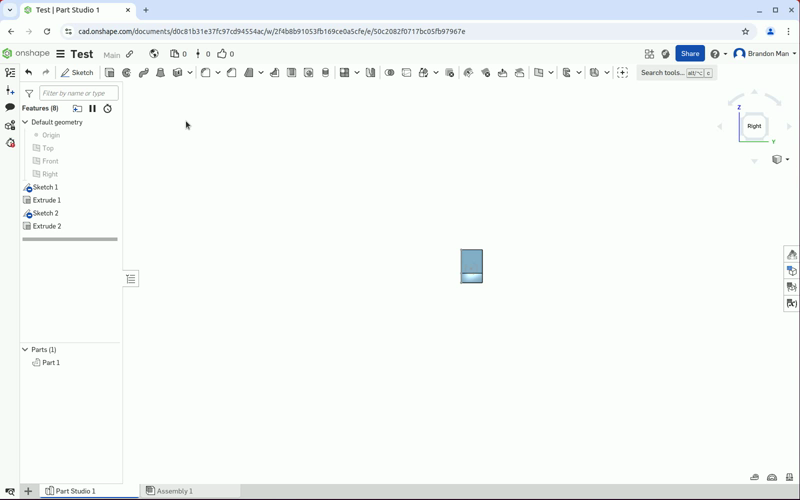
key(right, 2)
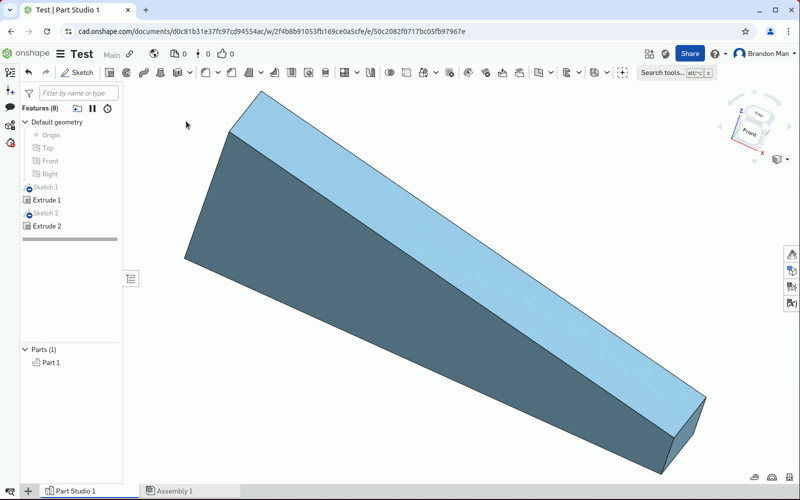
key(down, 2)
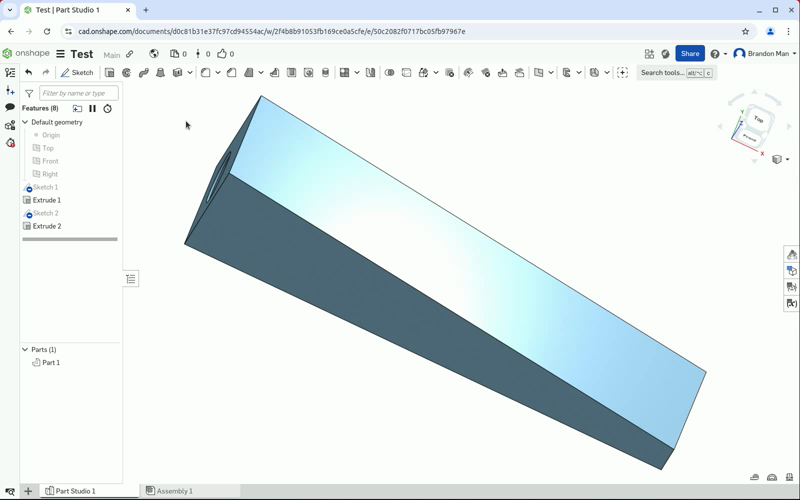
key(up, 2)
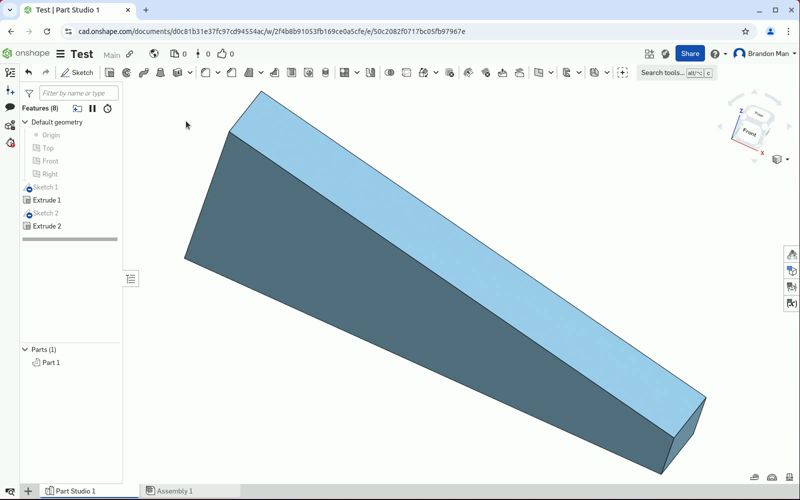
key(left, 2)
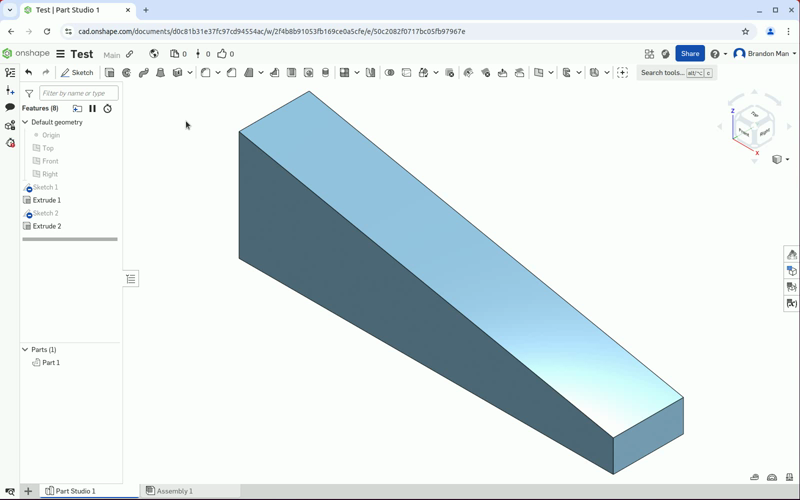
mouse_move(73, 189)
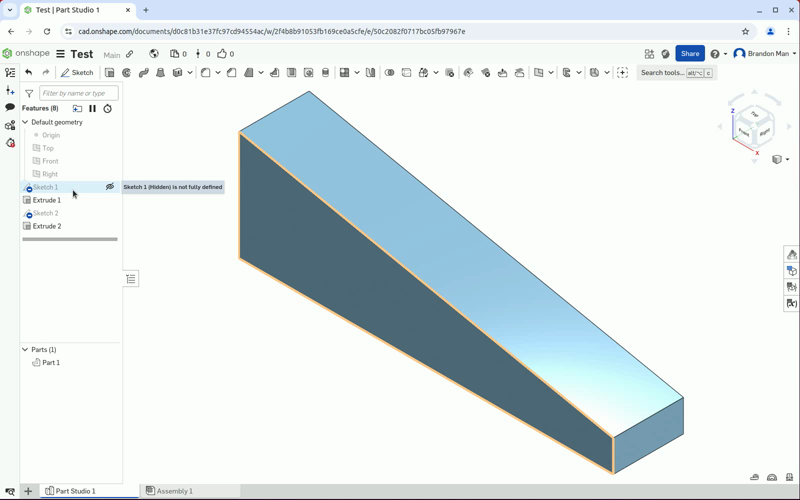
click(73, 189)